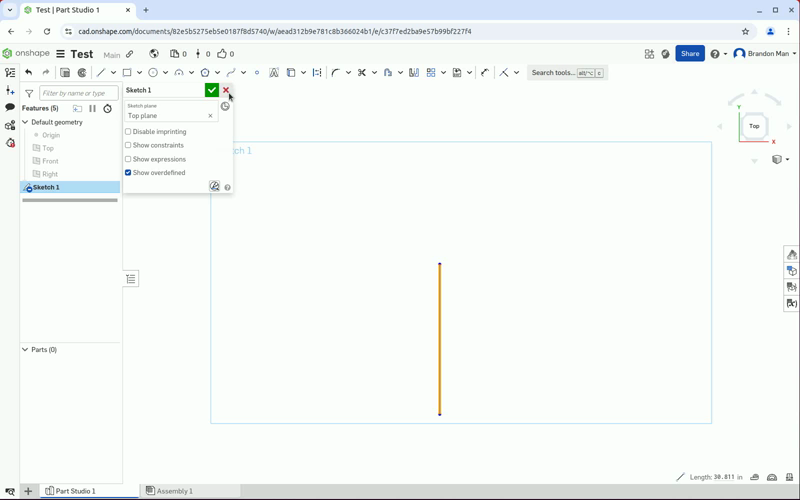
key(shift+h)
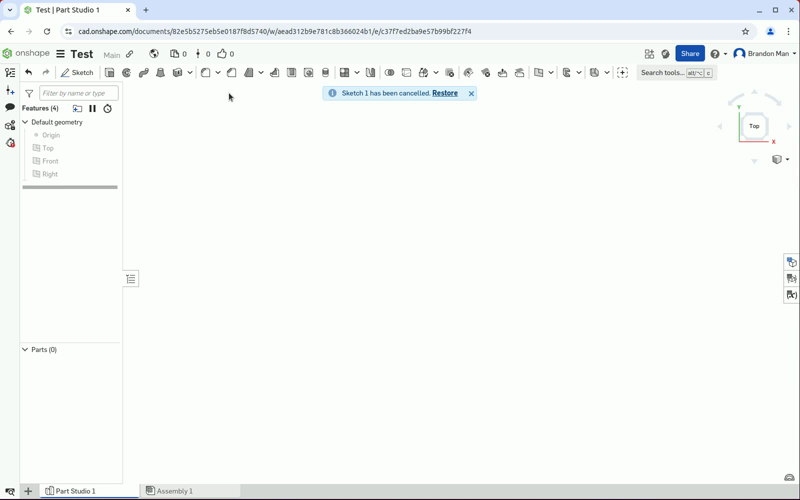
mouse_move(73, 352)
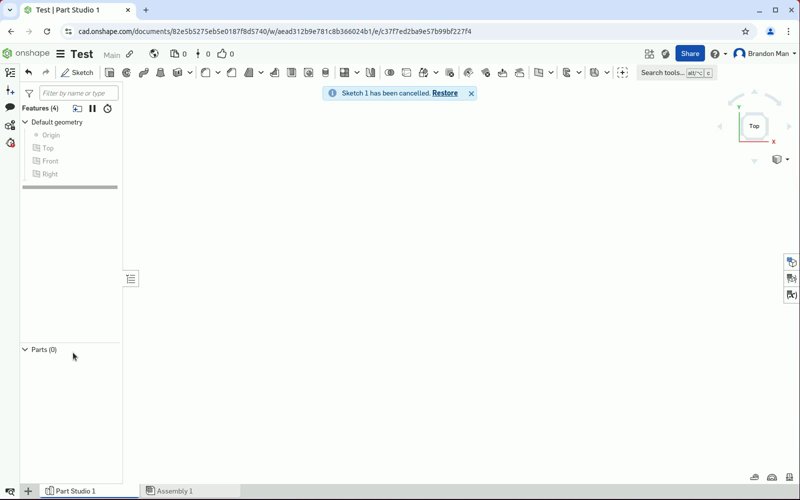
key(y)
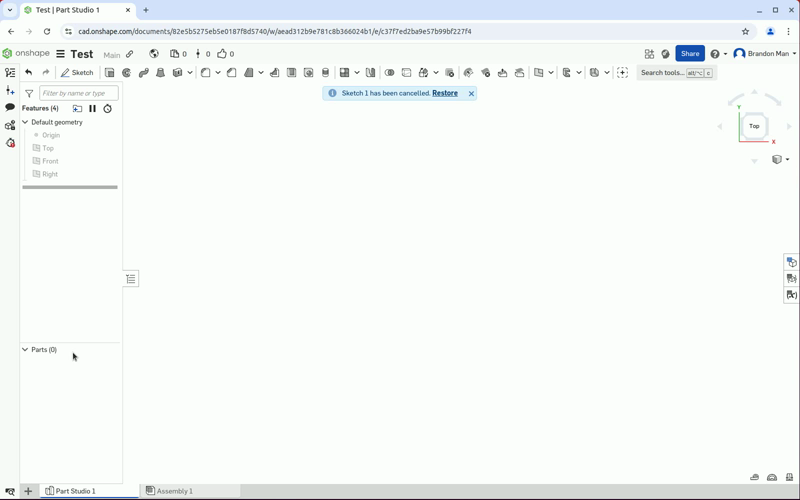
key(shift+p)
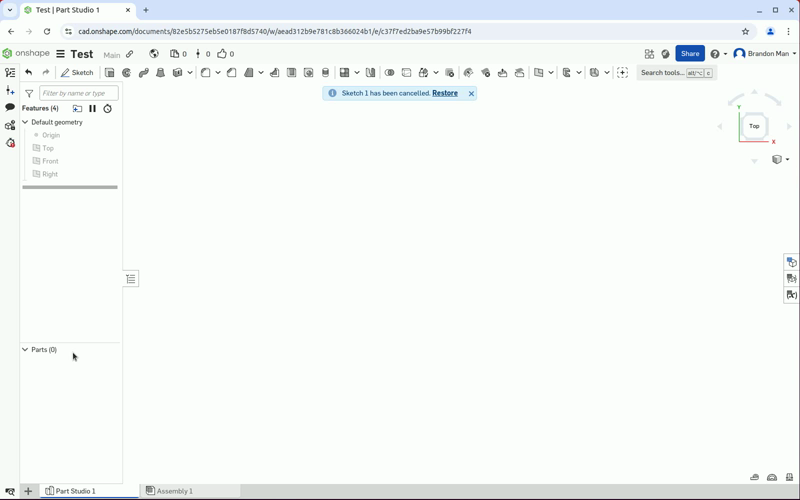
key(space)
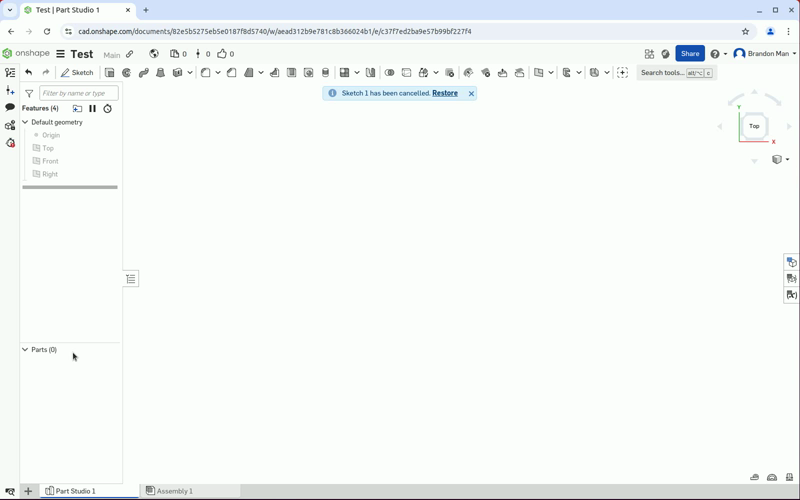
key_down(shift)
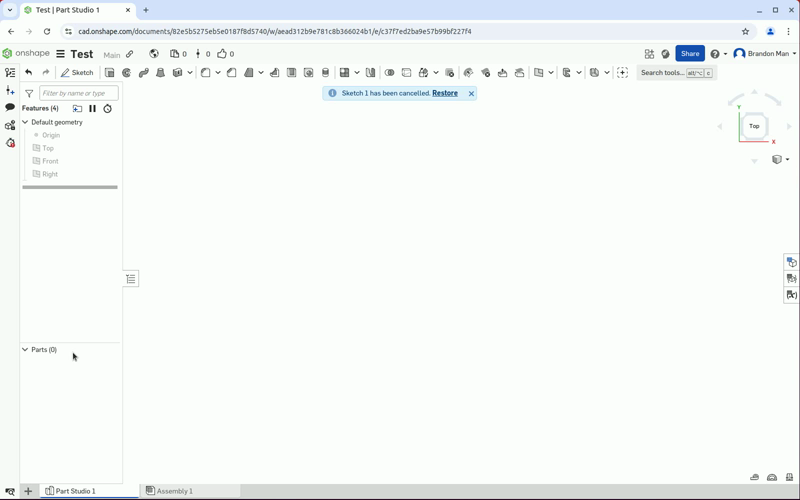
key(up)
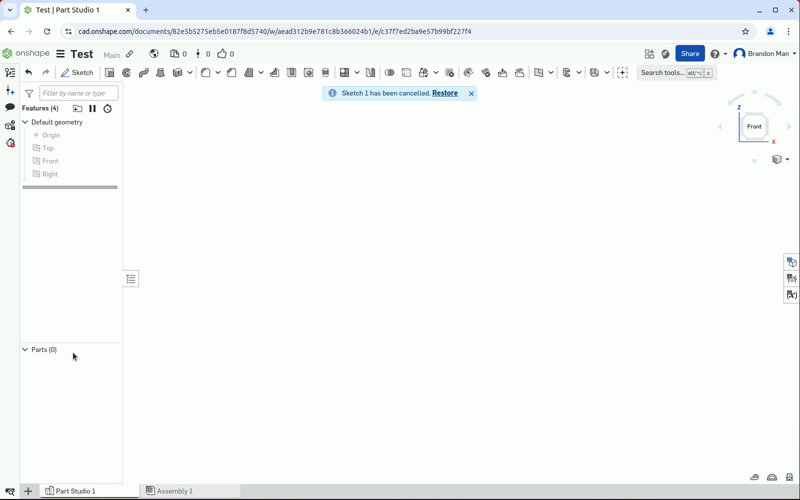
key_up(shift)
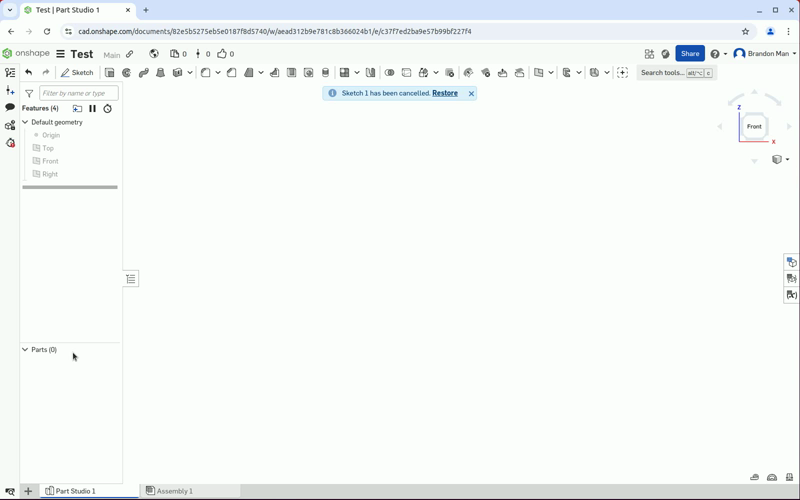
mouse_move(73, 352)
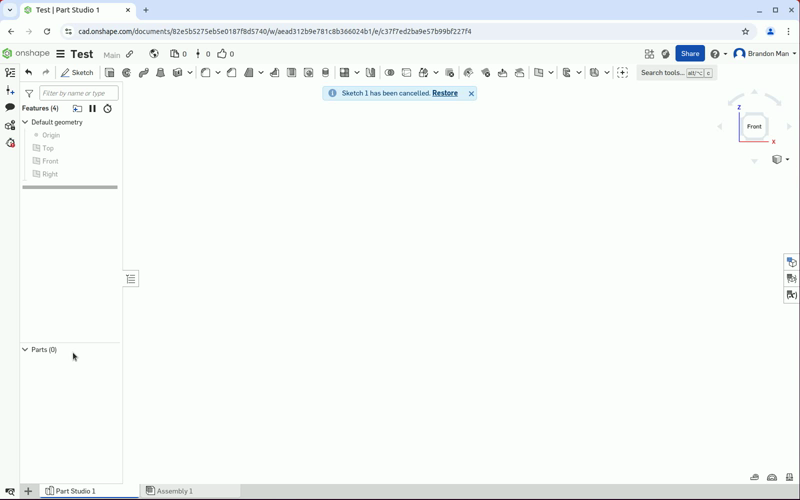
key(shift+y)
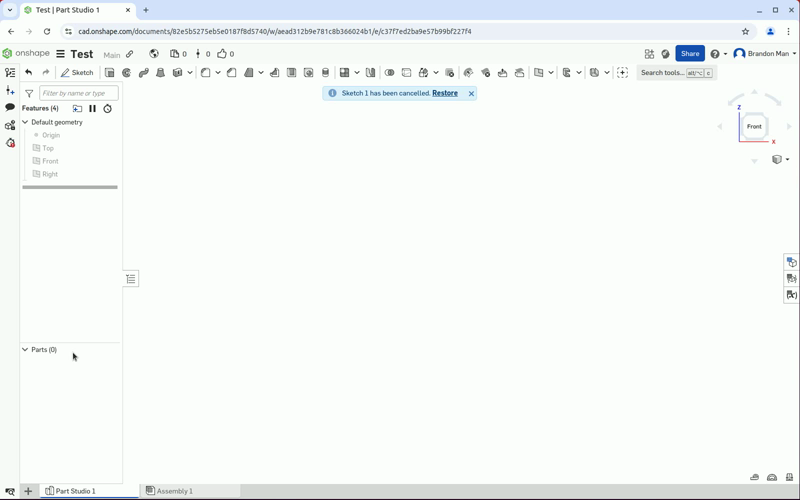
key(shift+s)
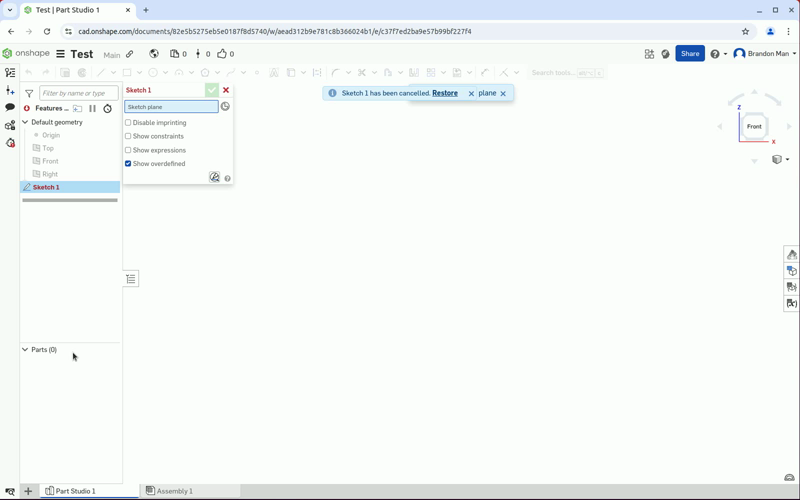
mouse_move(73, 163)
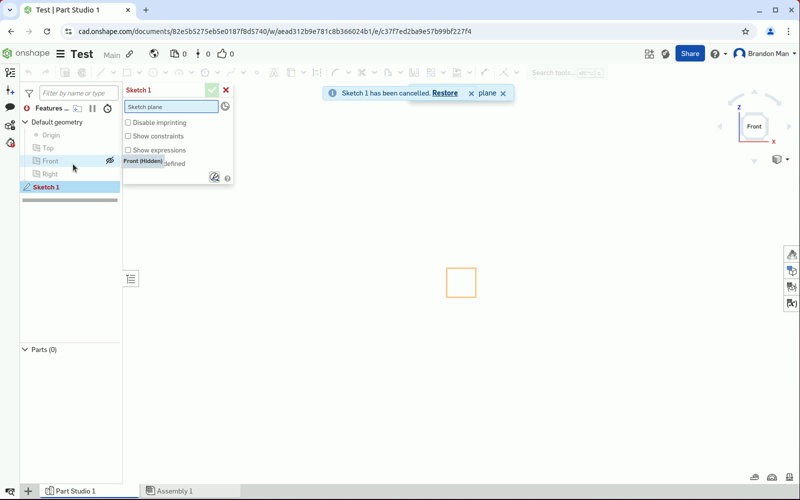
click(73, 163)
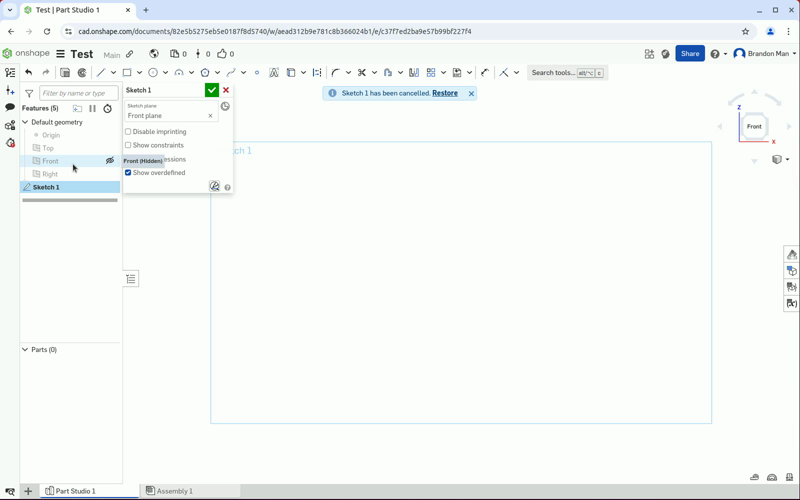
mouse_move(73, 352)
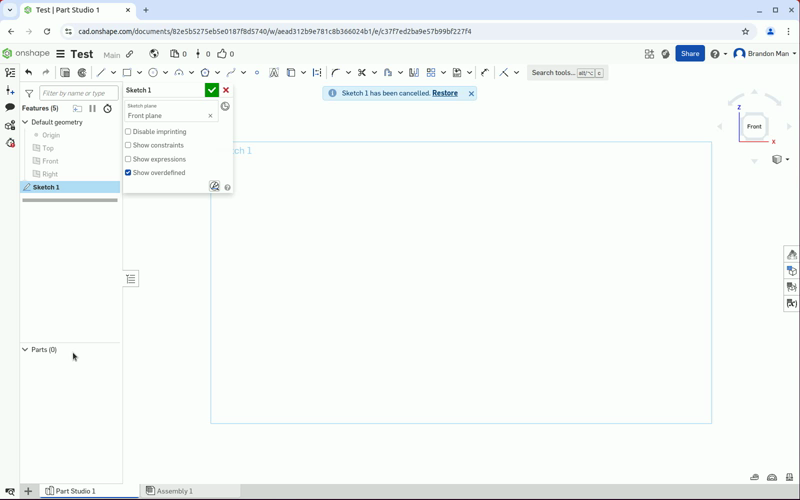
key(y)
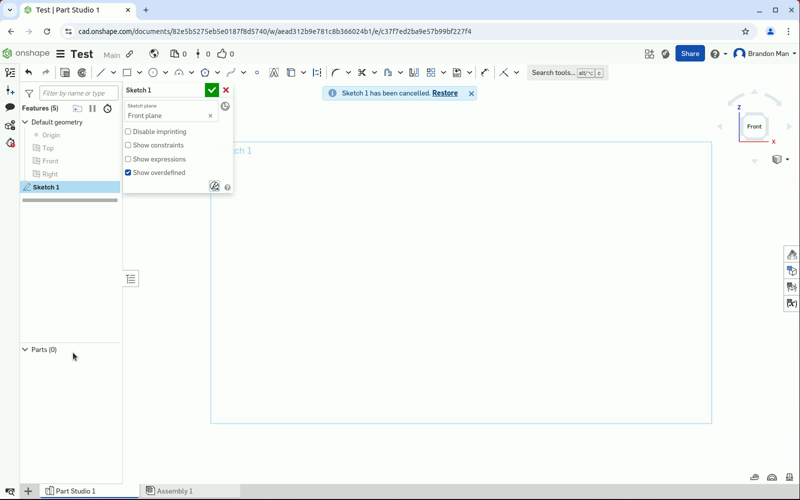
key(l)
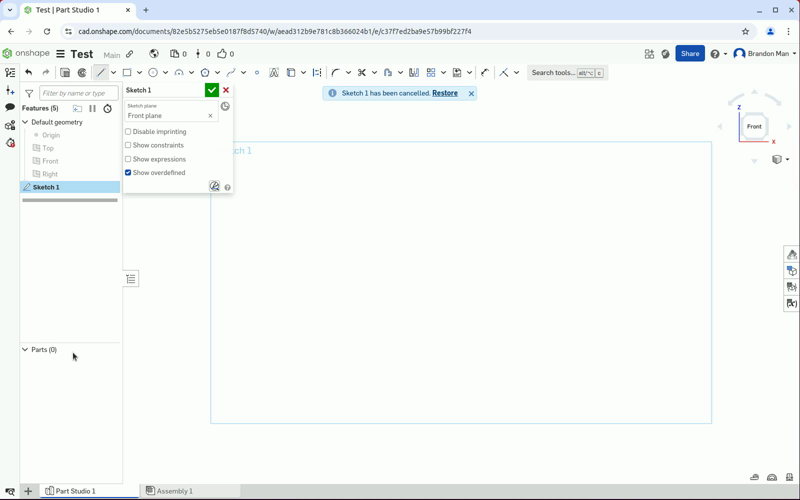
key_down(shift)
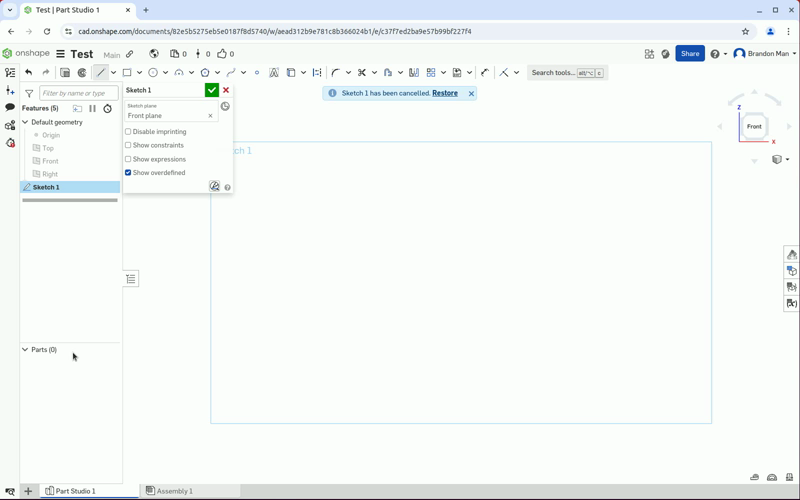
mouse_move(395, 395)
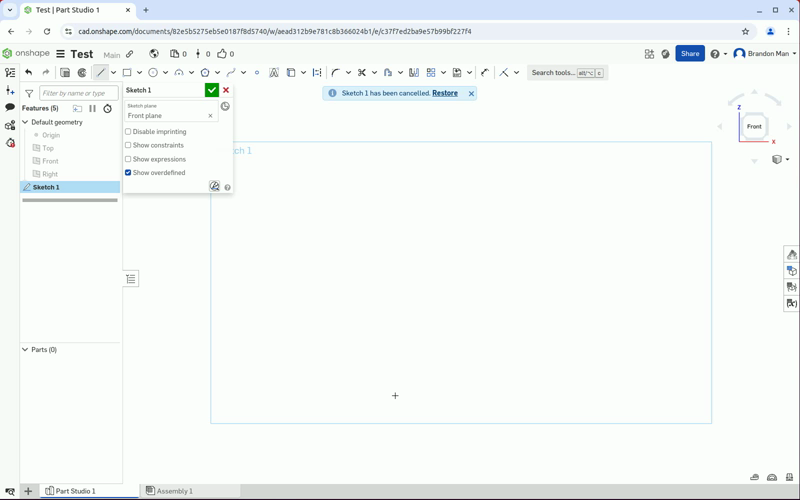
click(395, 395)
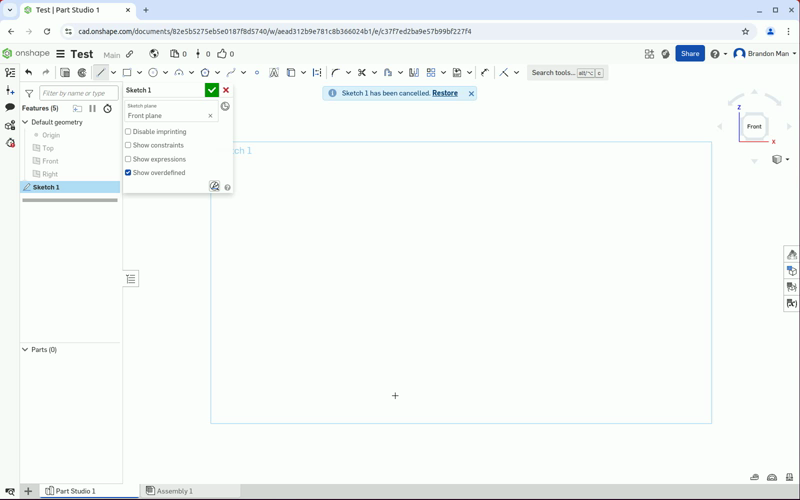
key_up(shift)
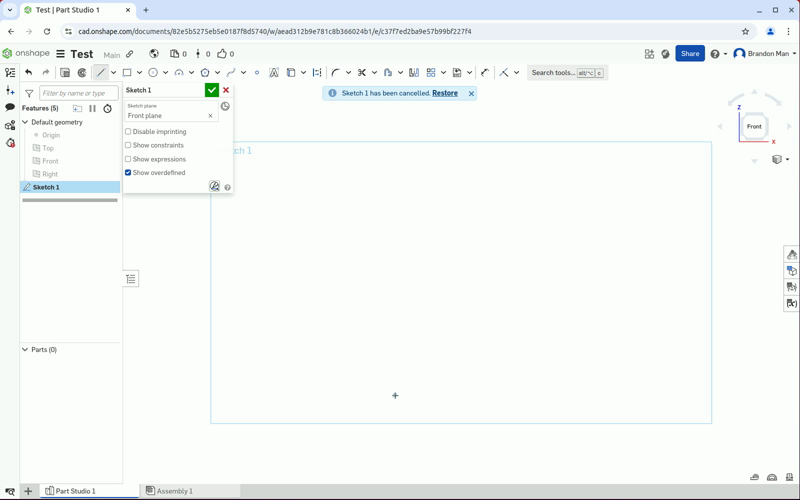
key_down(shift)
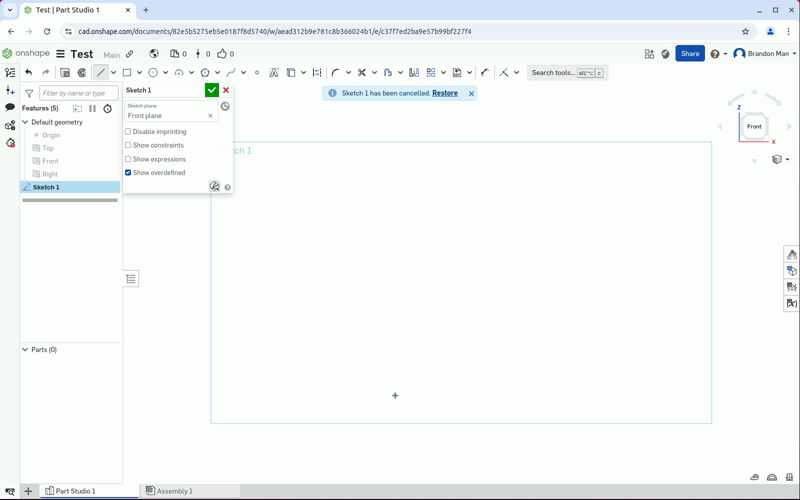
mouse_move(561, 395)
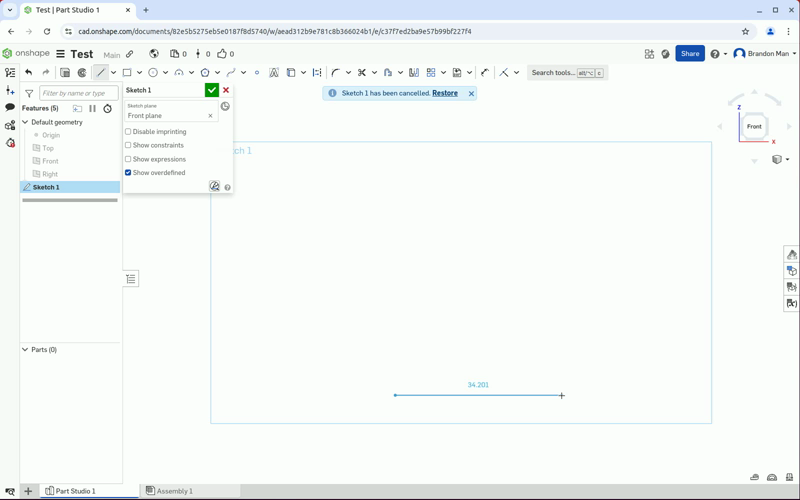
click(561, 395)
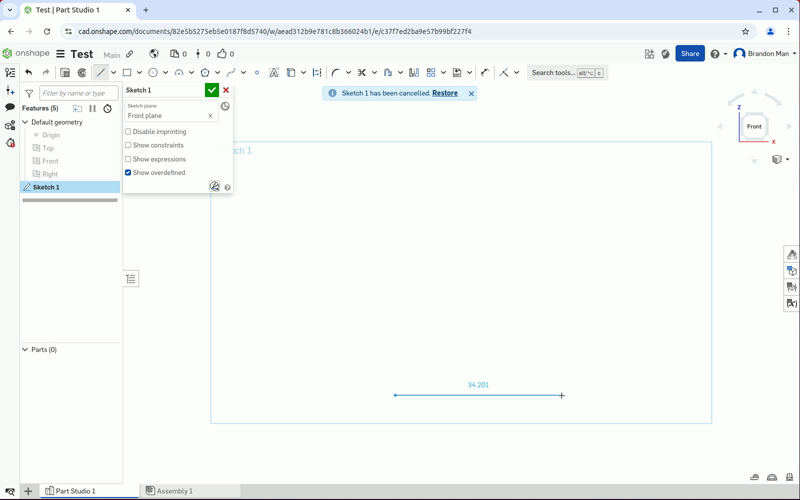
key_up(shift)
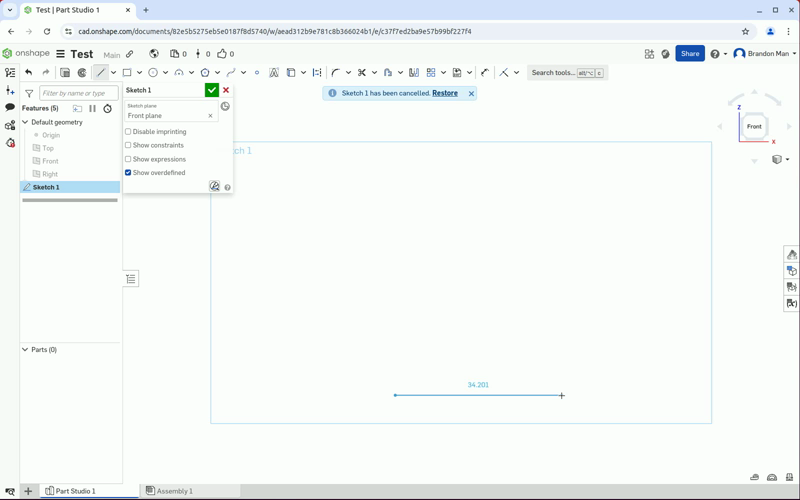
key_down(shift)
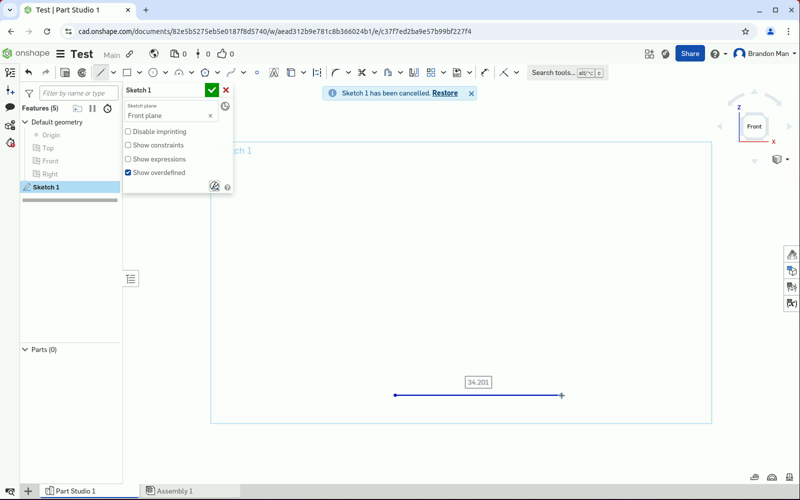
mouse_move(589, 395)
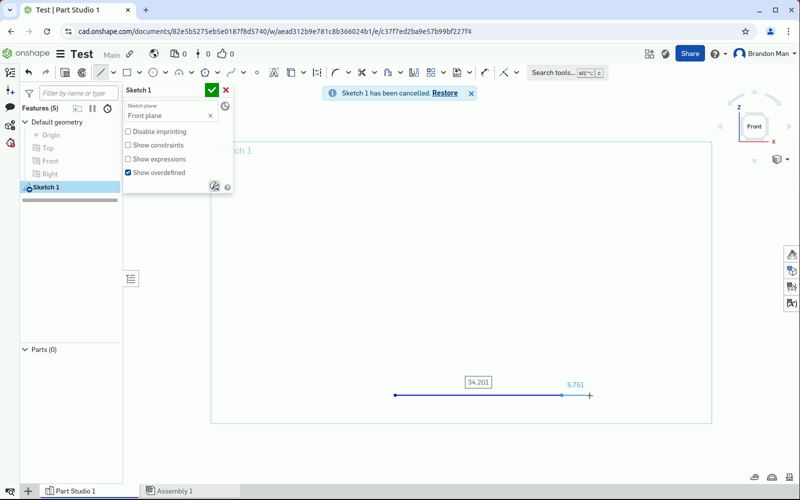
mouse_move(561, 339)
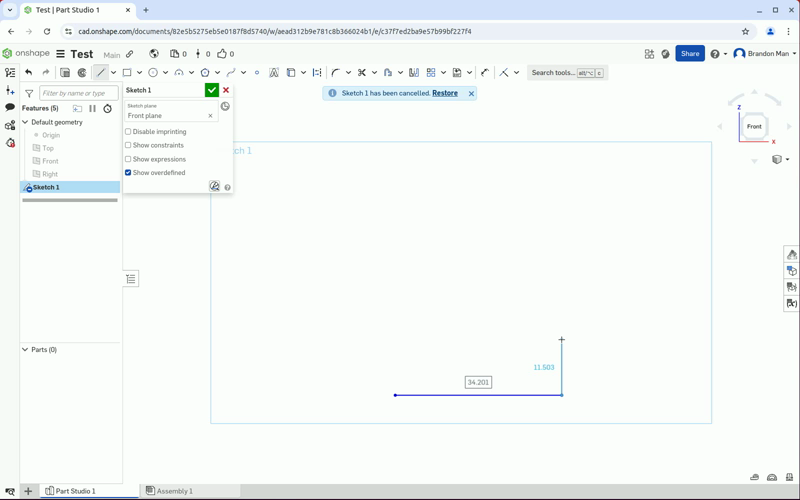
click(561, 339)
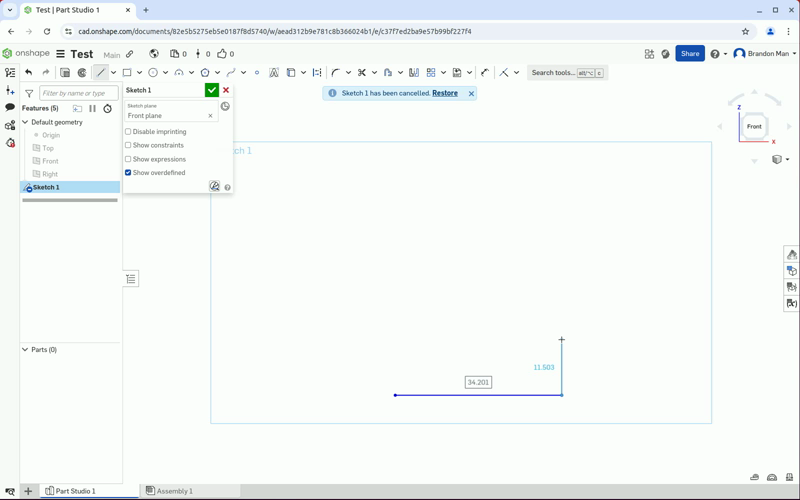
key_up(shift)
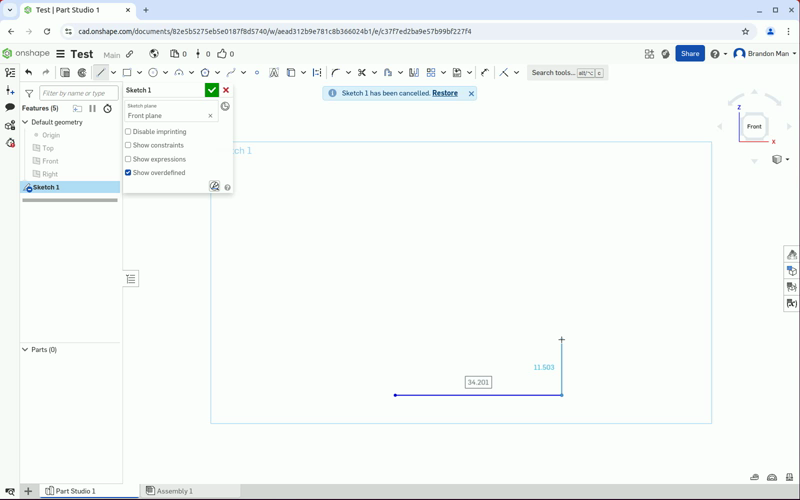
key_down(shift)
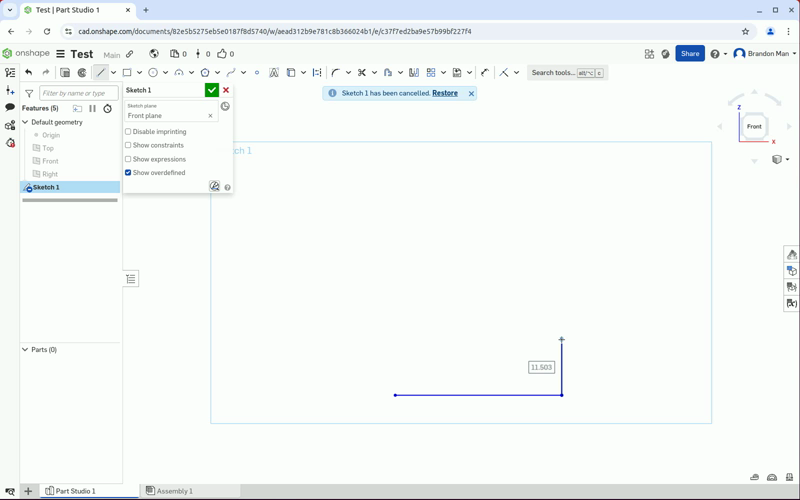
mouse_move(451, 339)
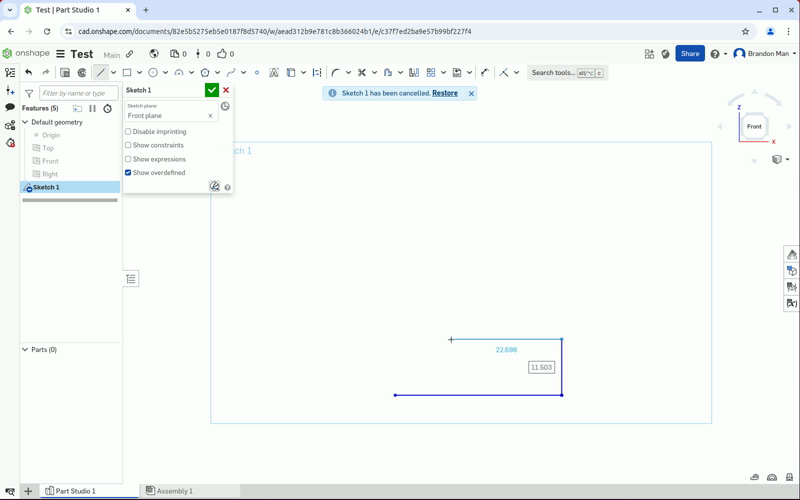
click(451, 339)
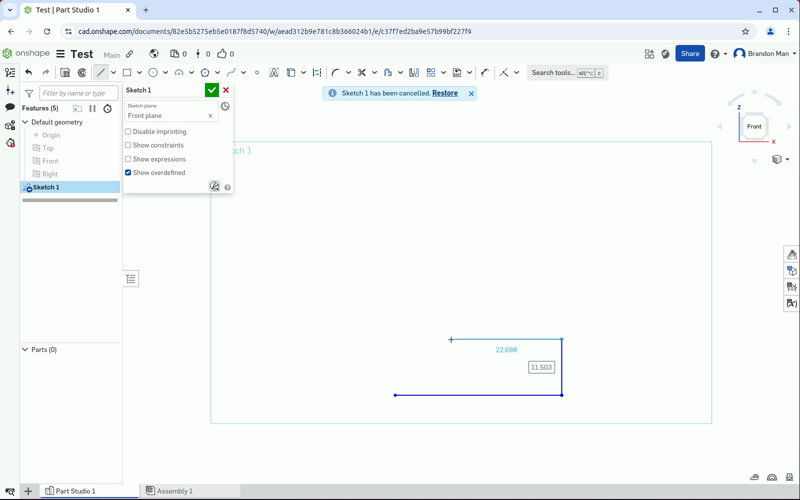
key_up(shift)
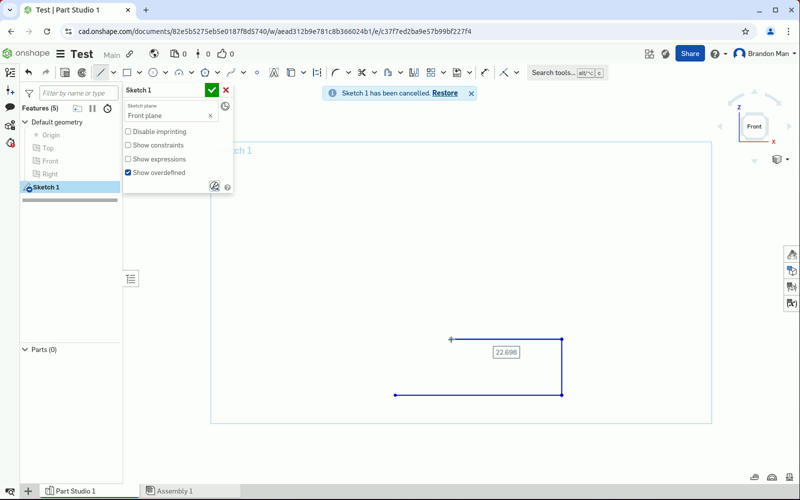
key_down(shift)
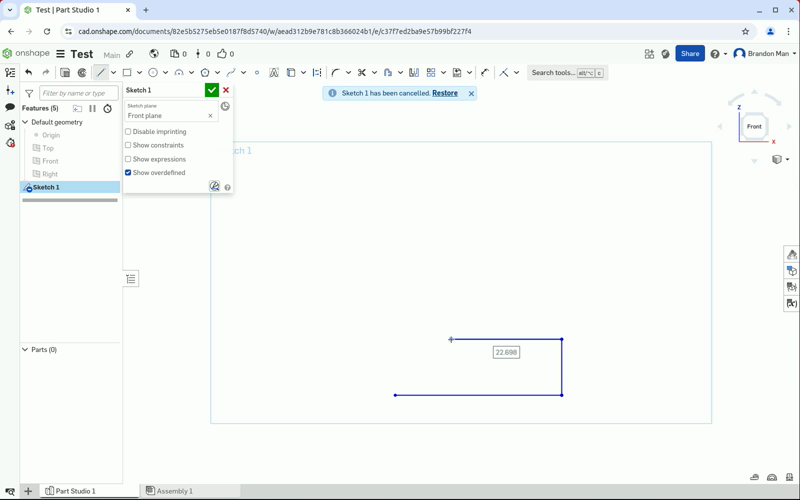
mouse_move(451, 172)
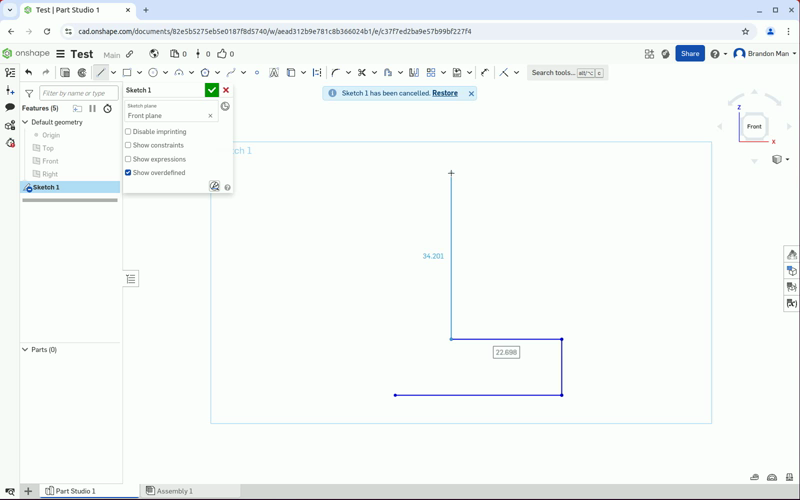
click(451, 172)
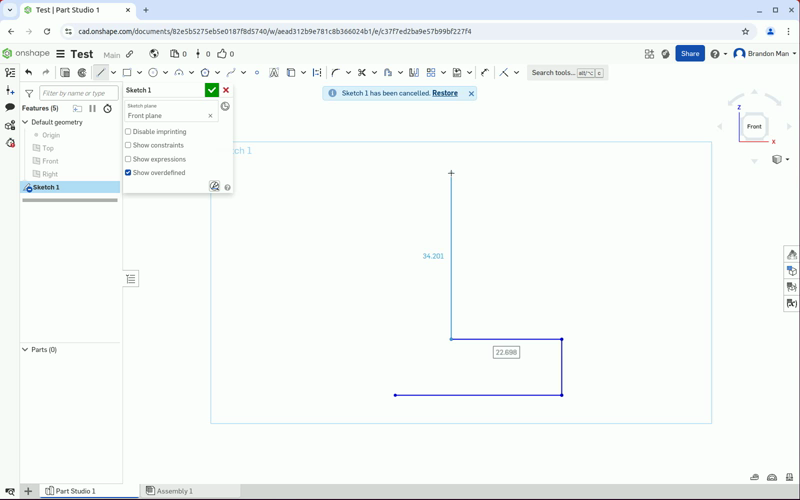
key_up(shift)
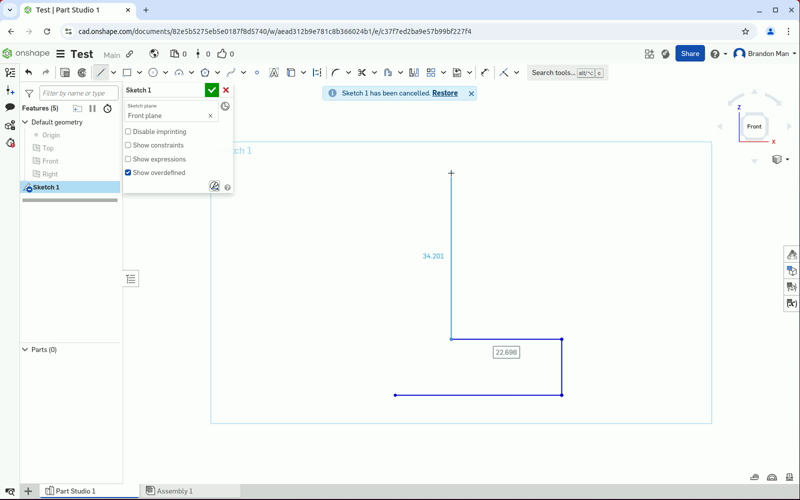
key_down(shift)
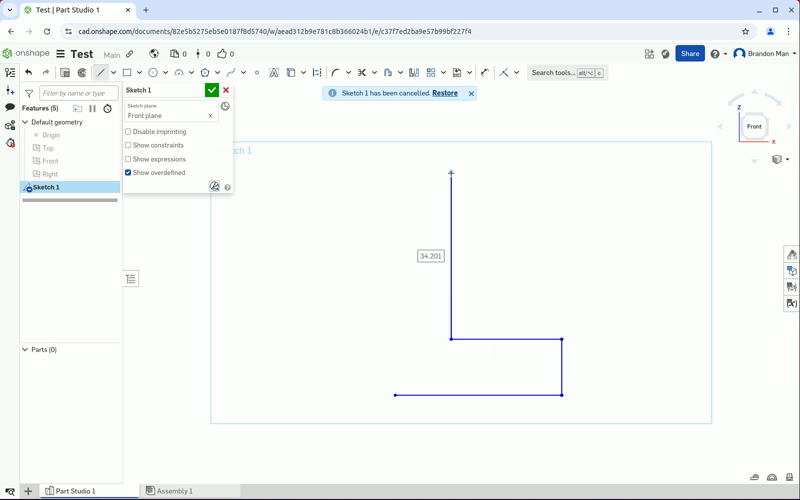
mouse_move(481, 172)
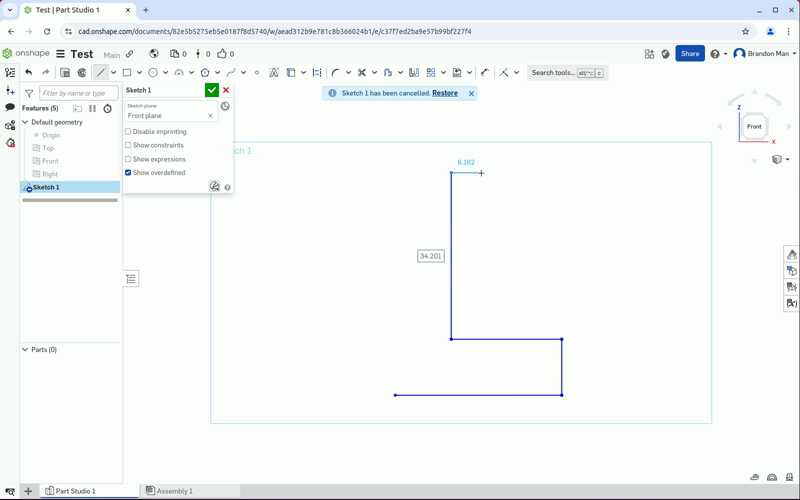
mouse_move(395, 172)
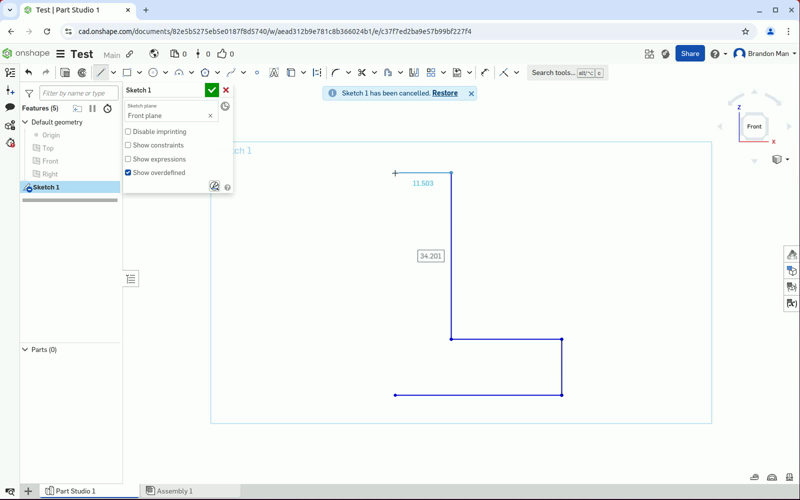
click(395, 172)
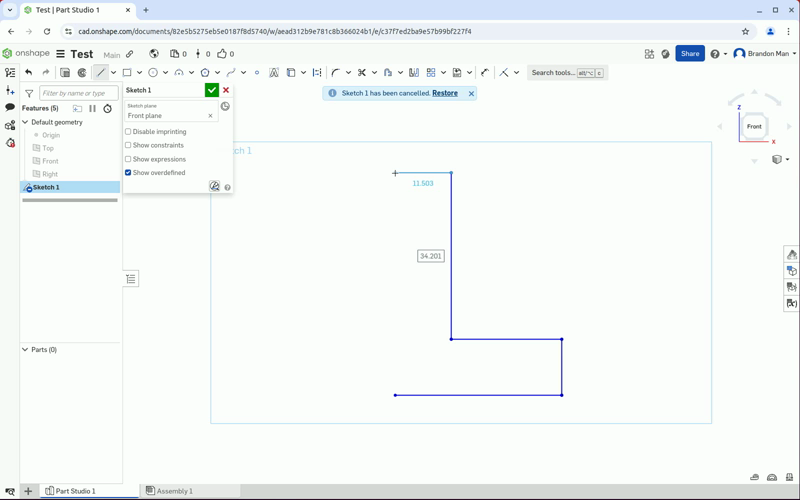
key_up(shift)
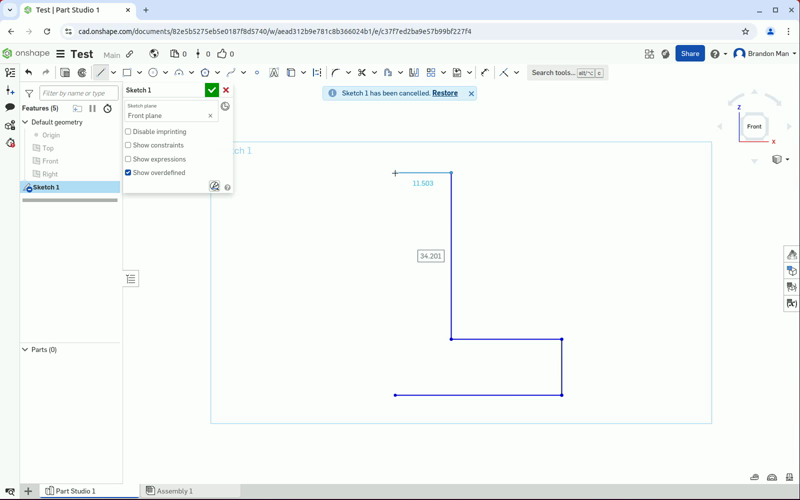
key_down(shift)
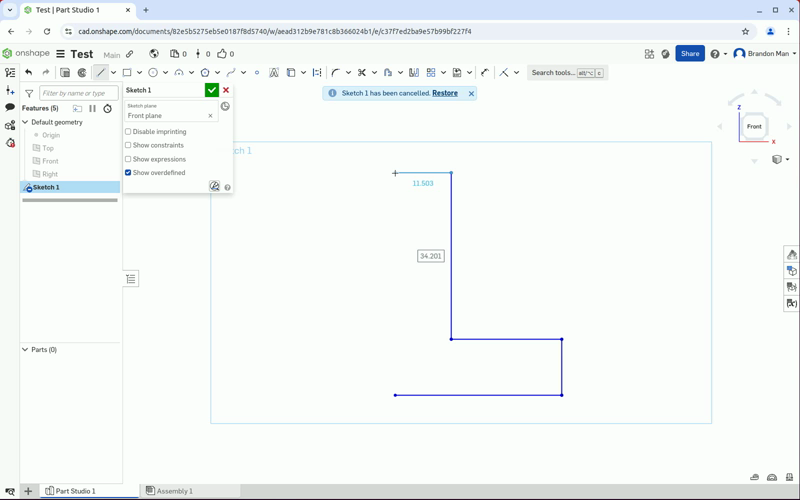
mouse_move(395, 395)
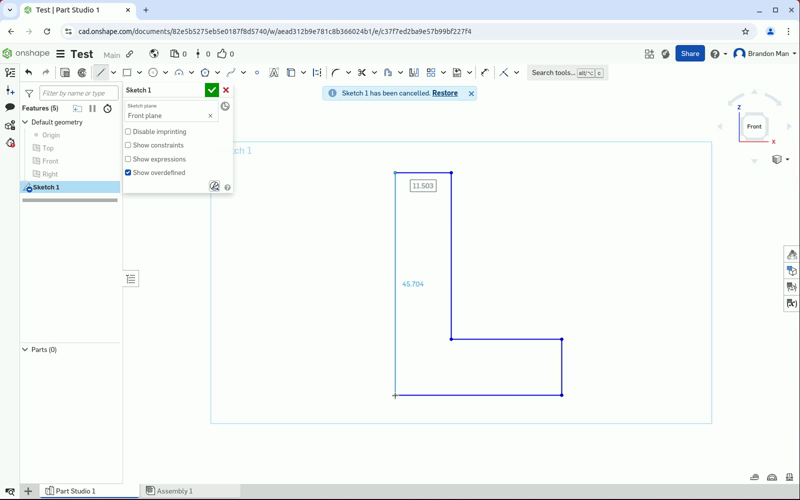
key_up(shift)
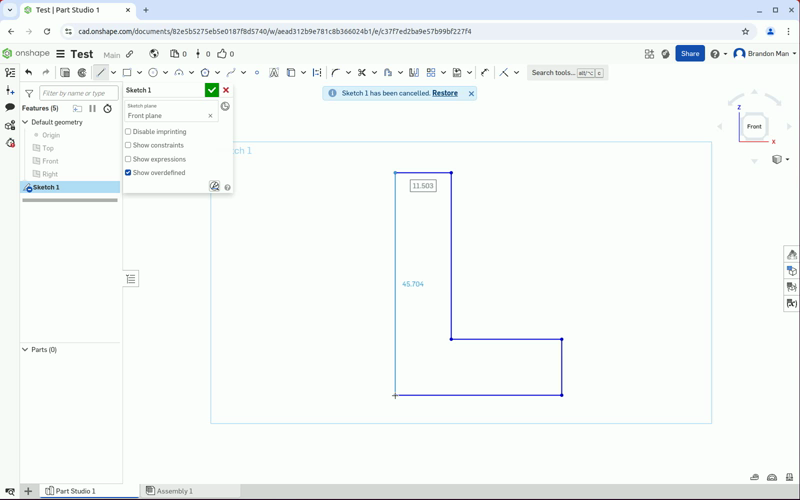
click(395, 395)
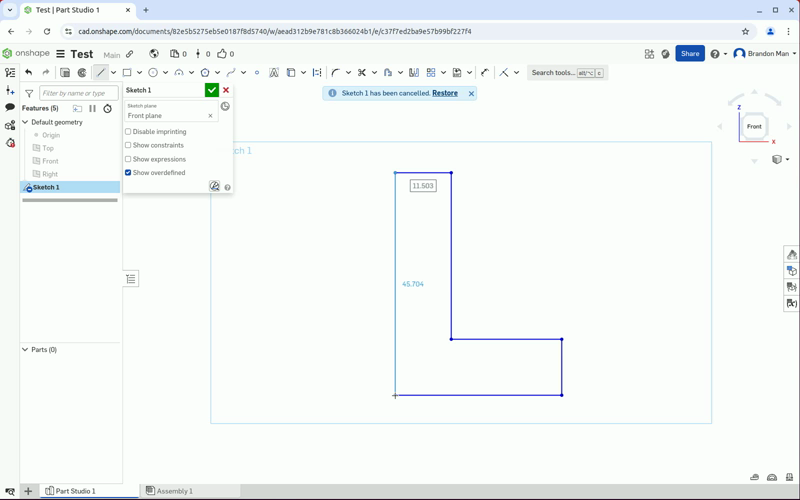
key(esc)
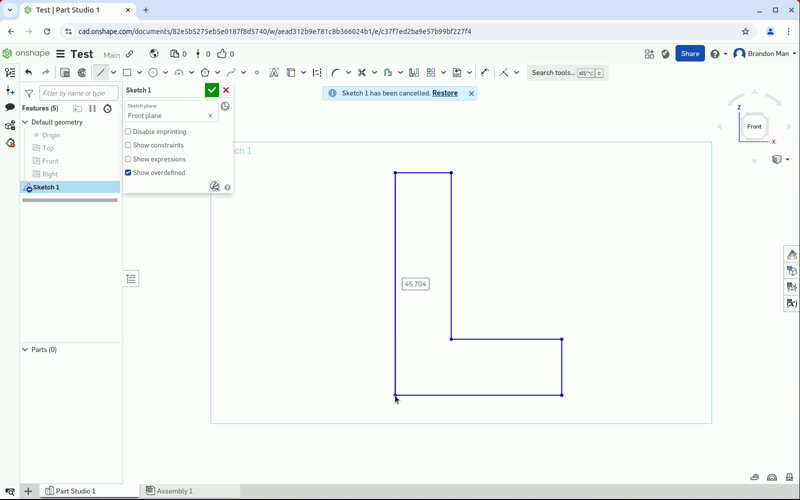
mouse_move(425, 187)
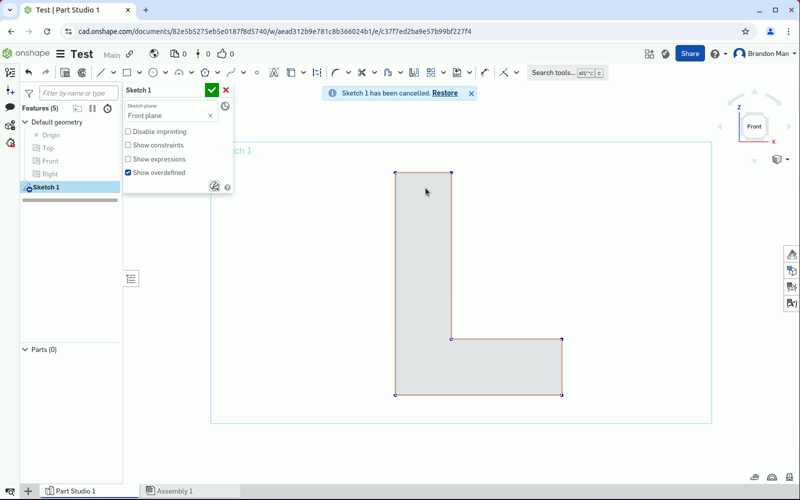
click(425, 187)
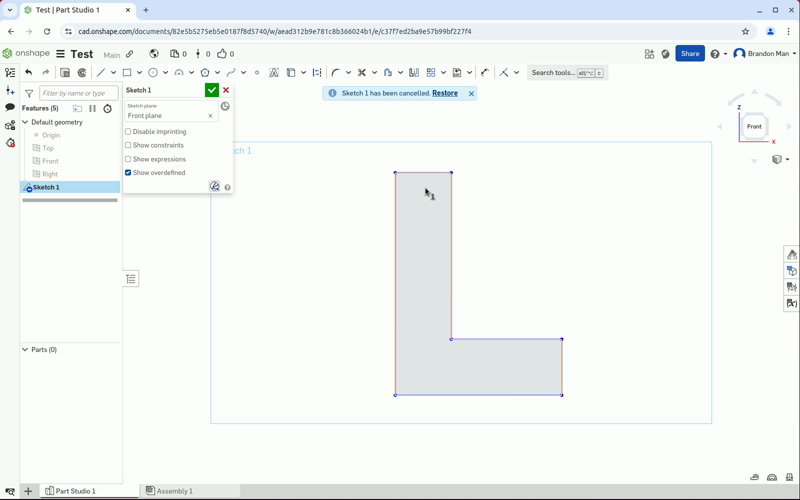
mouse_move(73, 352)
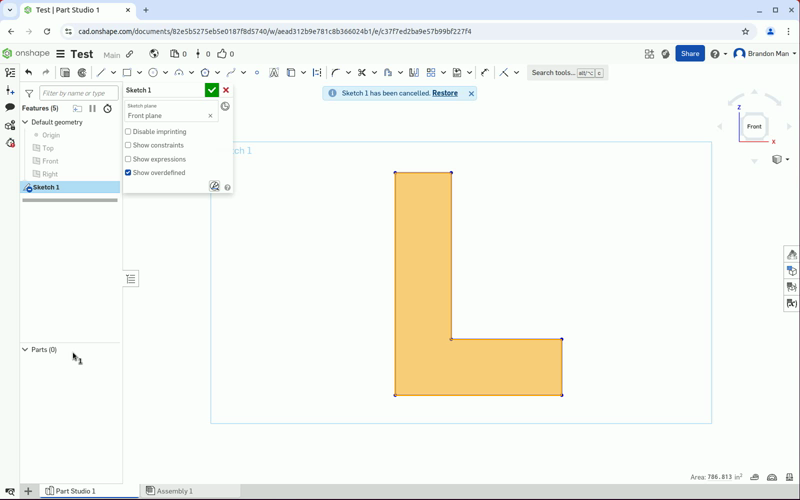
key(shift+y)
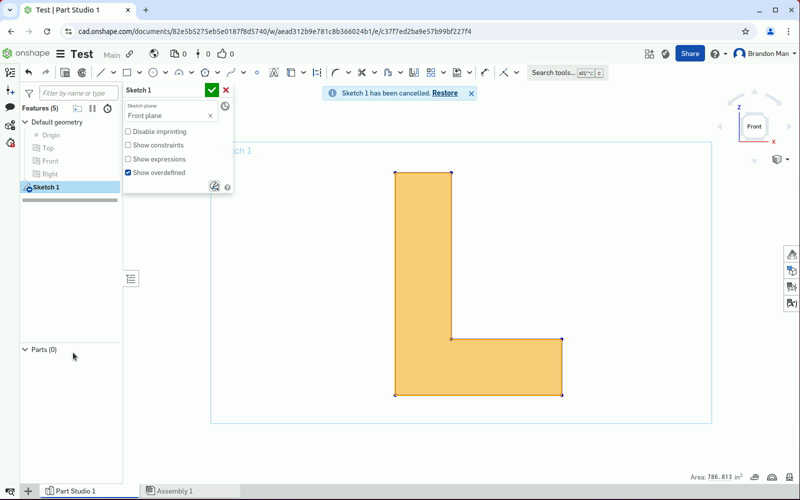
key(shift+e)
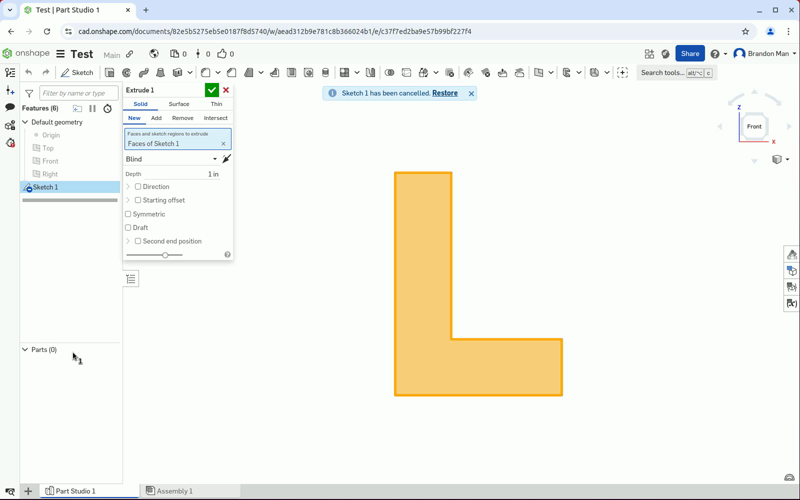
mouse_move(143, 106)
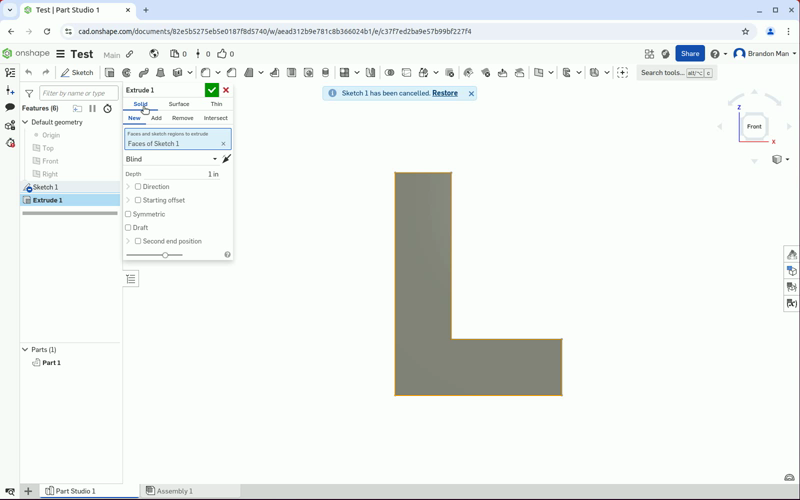
click(143, 106)
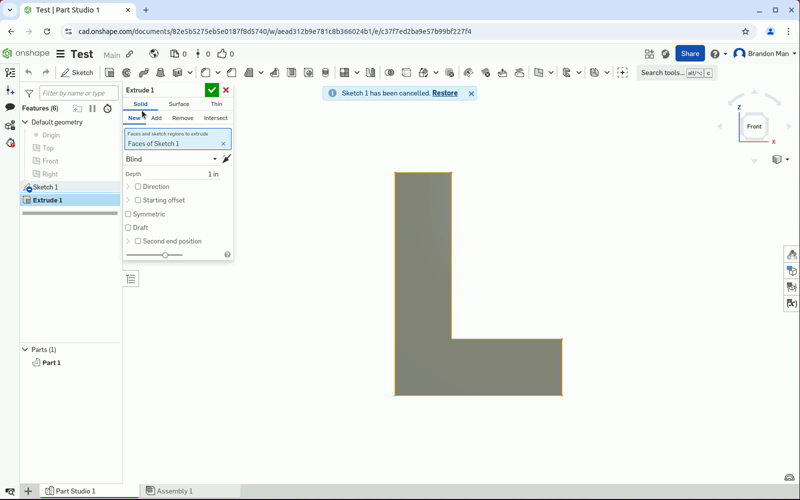
mouse_move(137, 120)
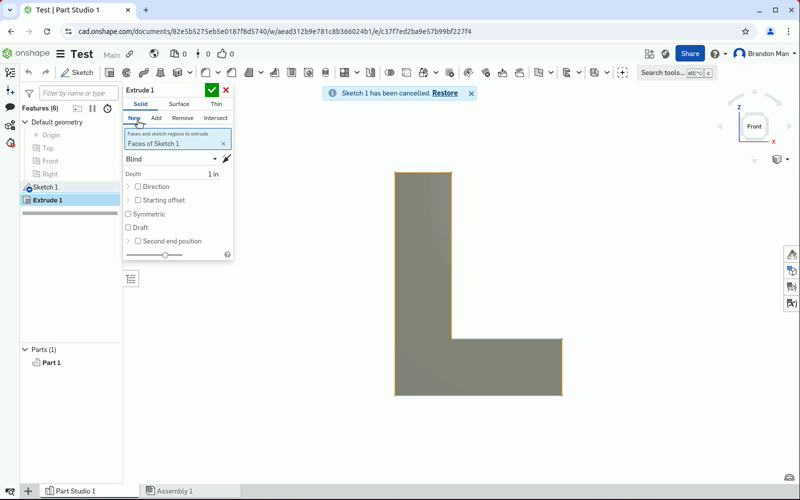
click(137, 120)
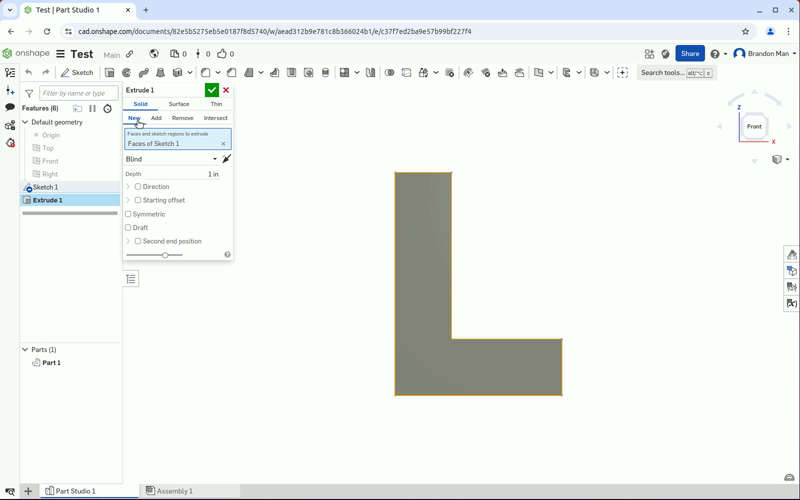
key(tab, 4)
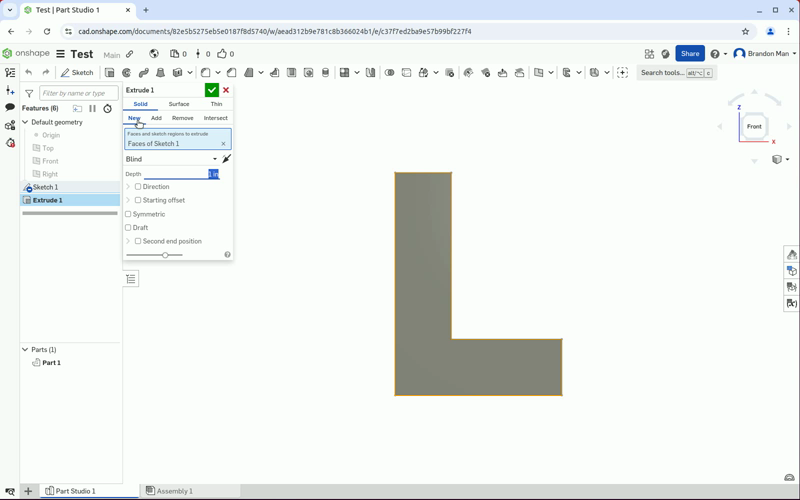
text(17.331)
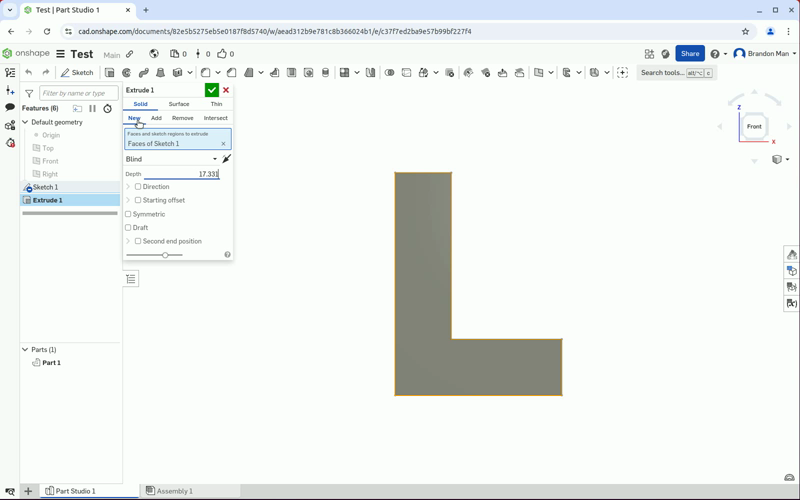
key(enter)
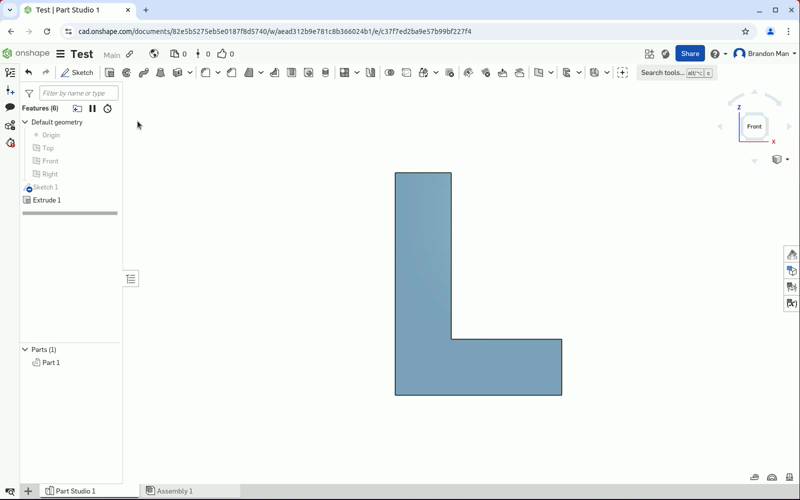
key(shift+h)
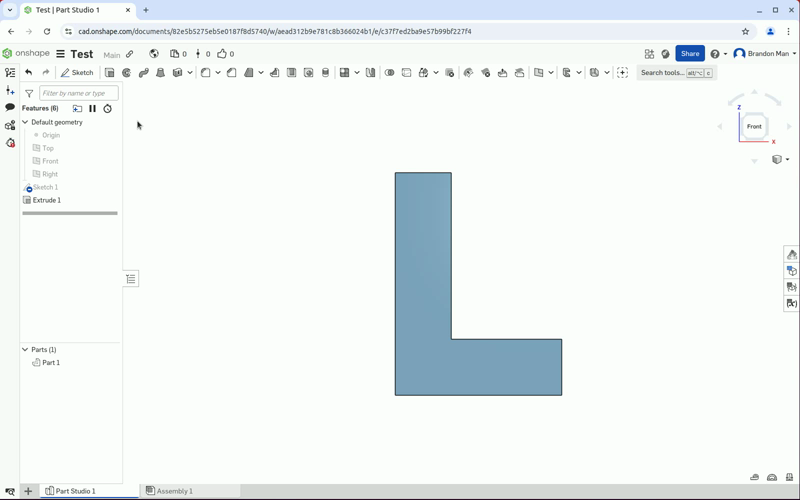
key(shift+h)
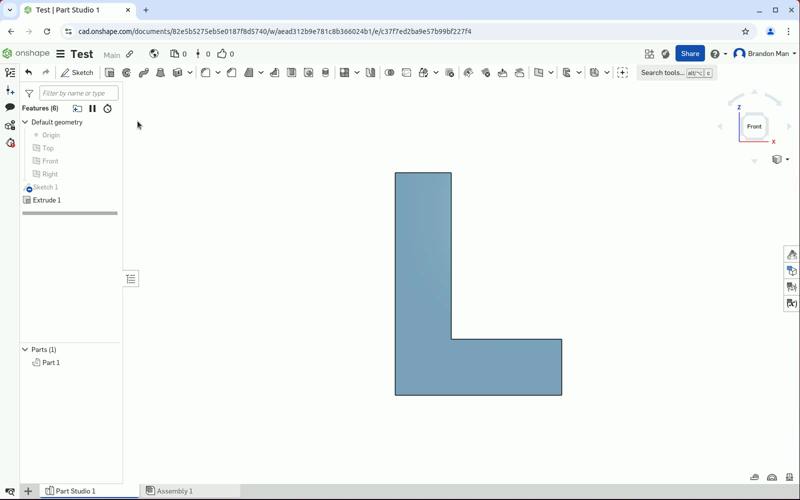
mouse_move(73, 189)
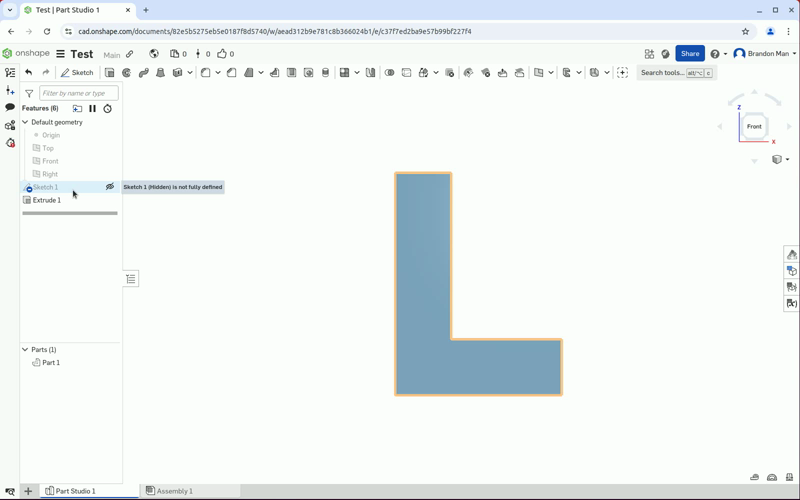
click(73, 189)
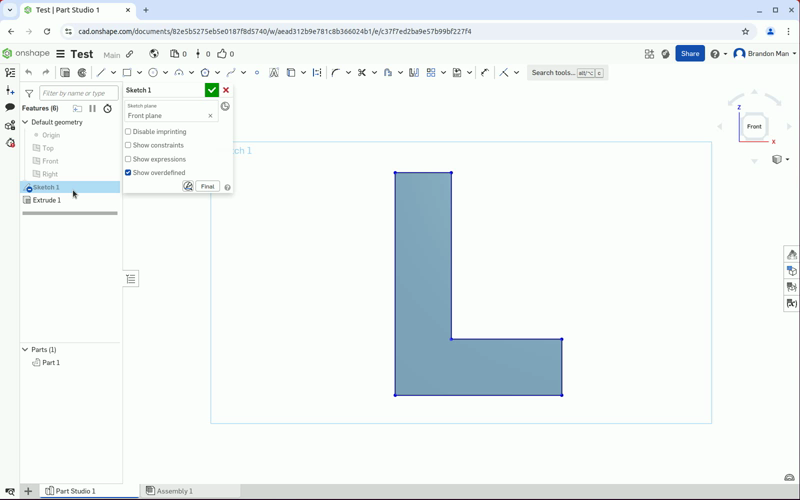
mouse_move(229, 92)
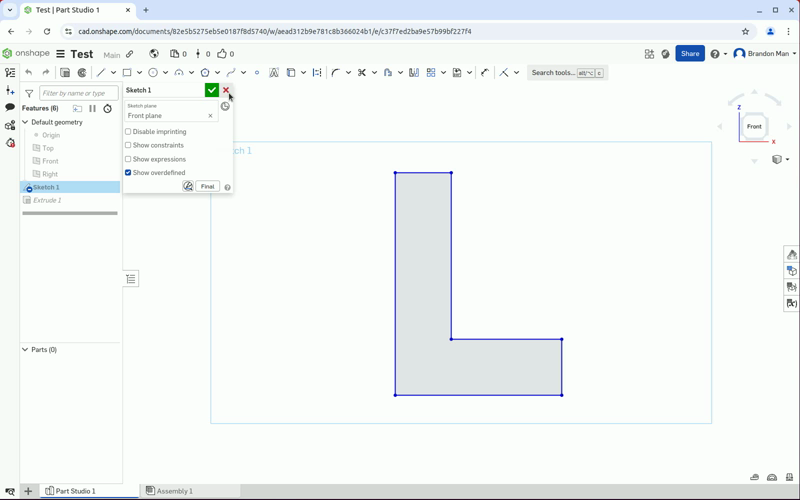
click(229, 92)
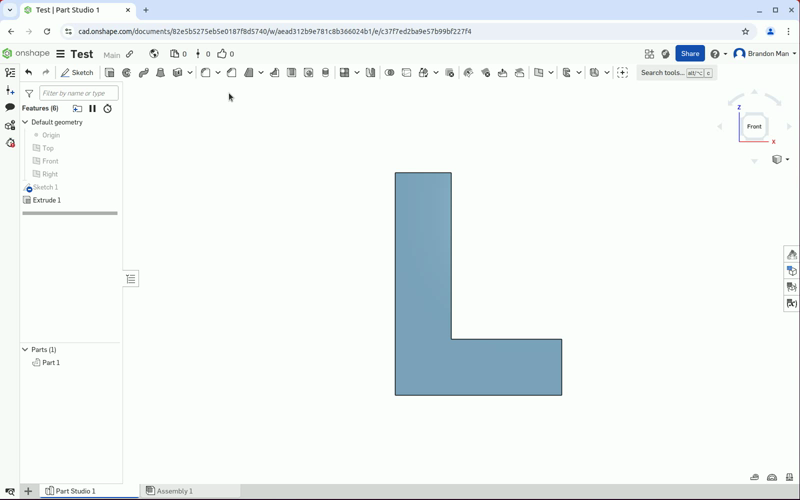
mouse_move(73, 352)
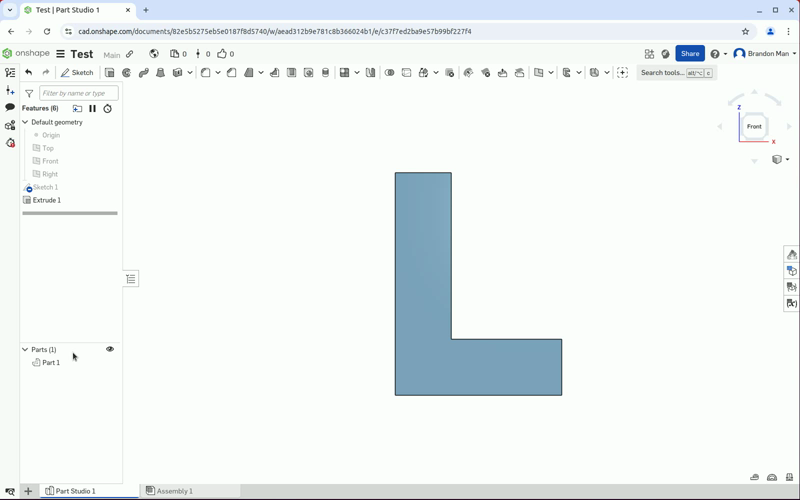
key(y)
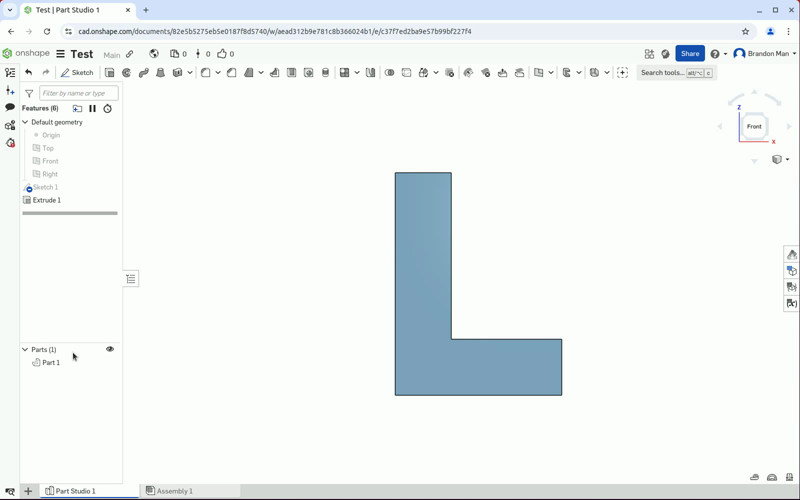
key(shift+p)
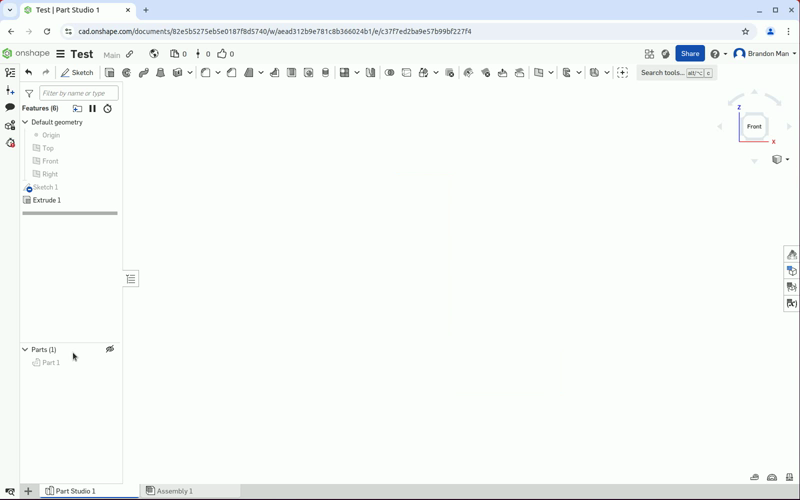
key(space)
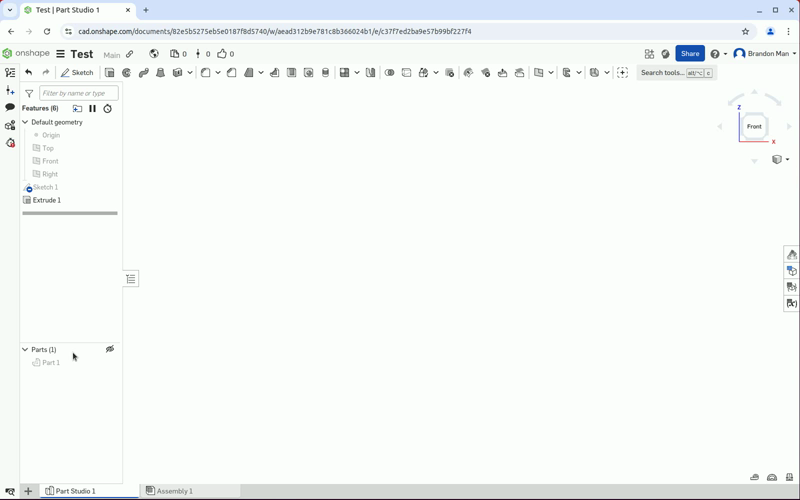
key_down(shift)
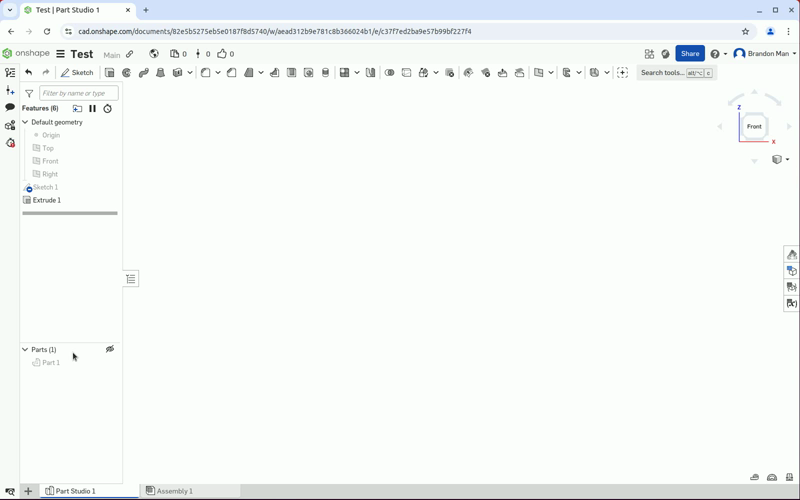
key(down)
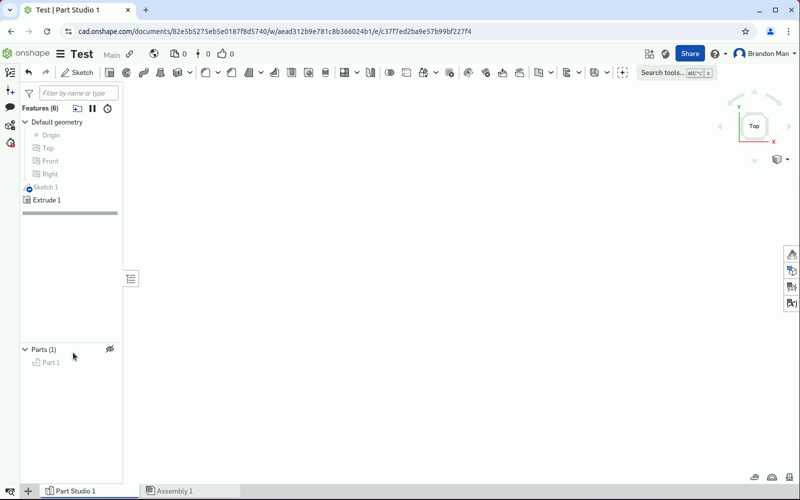
key_up(shift)
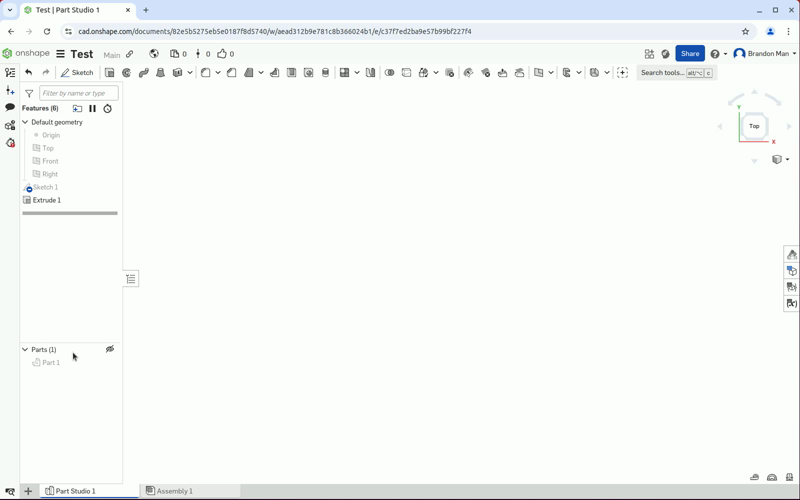
mouse_move(73, 352)
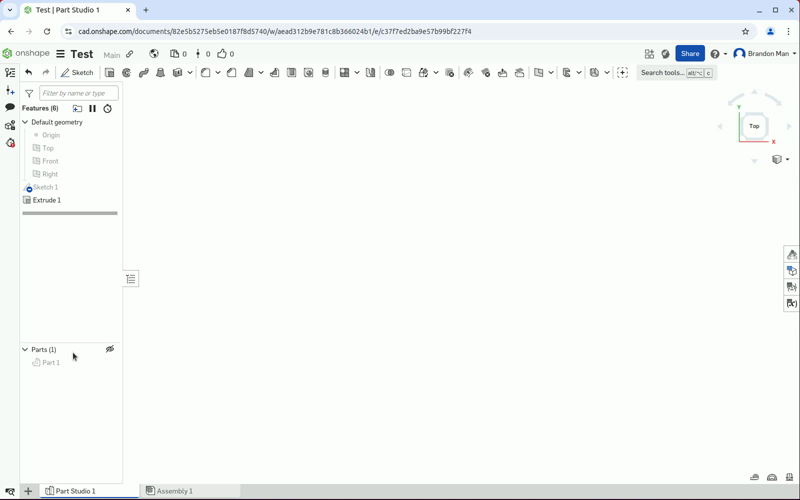
key(shift+y)
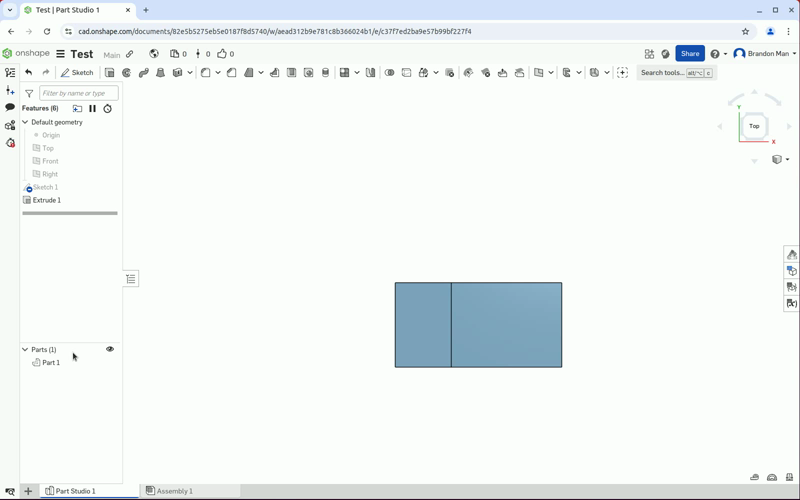
mouse_move(541, 75)
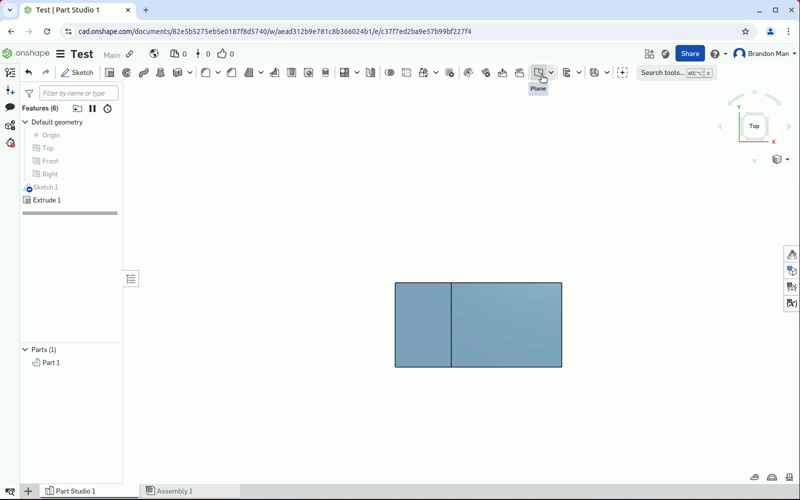
click(541, 75)
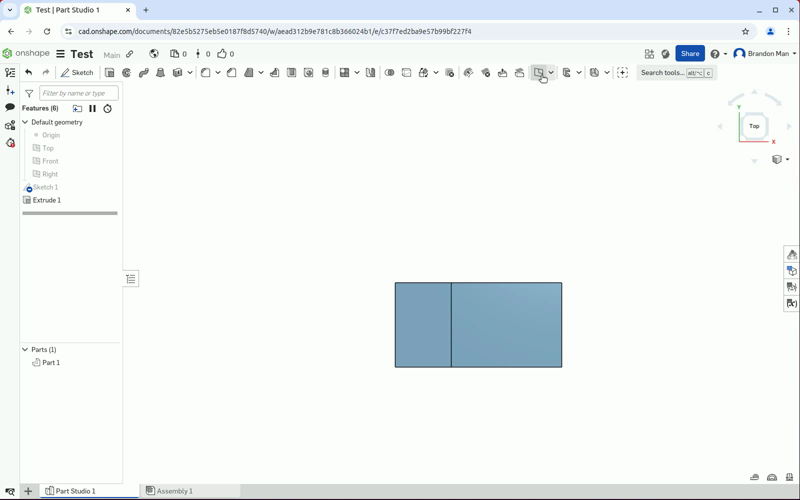
mouse_move(73, 150)
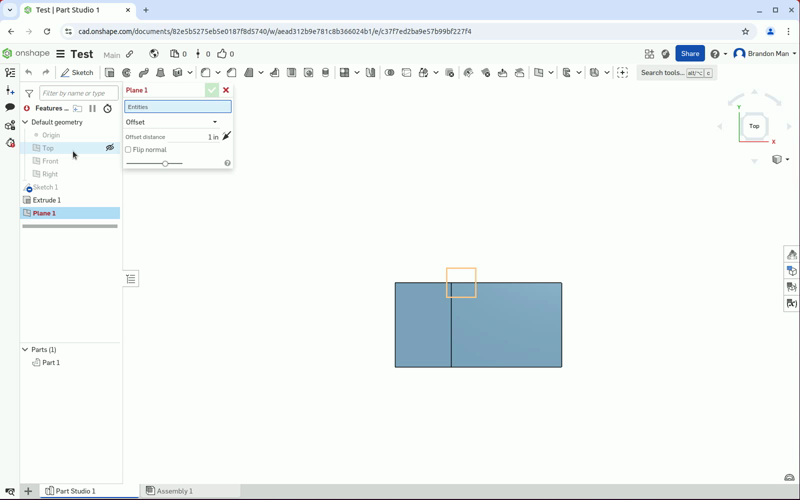
click(73, 150)
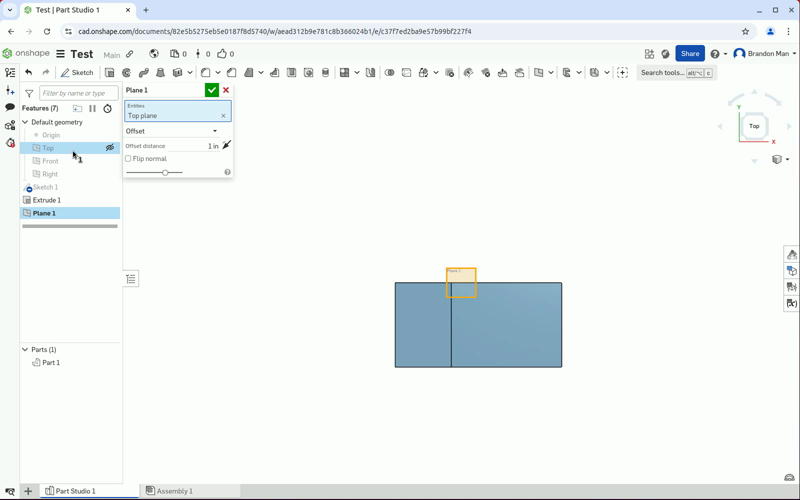
key(tab, 2)
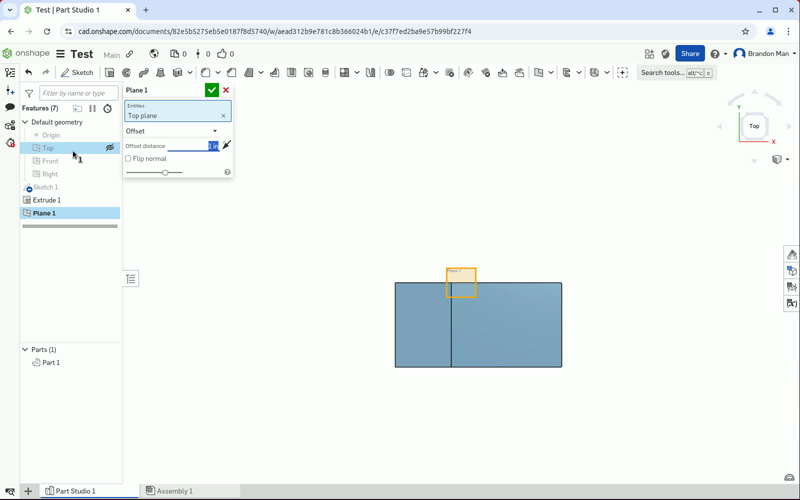
text(11.554)
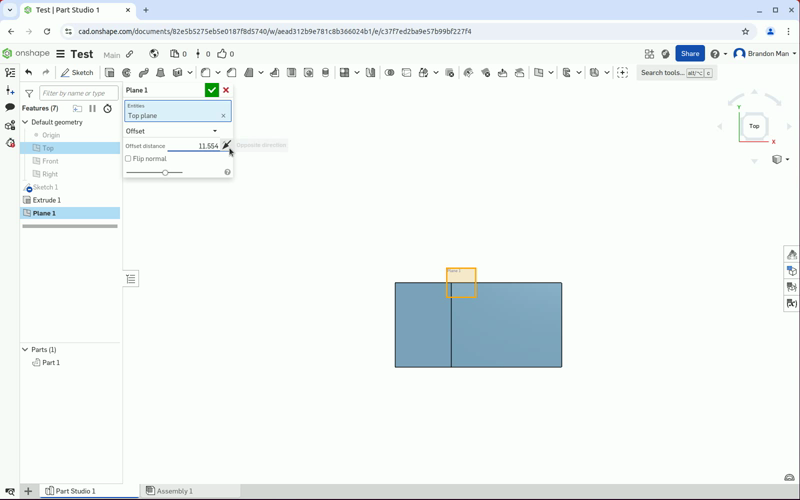
mouse_move(229, 147)
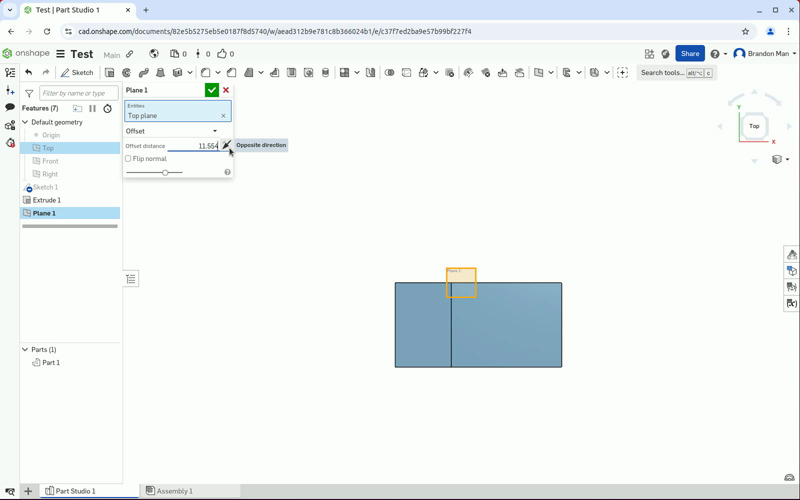
click(229, 147)
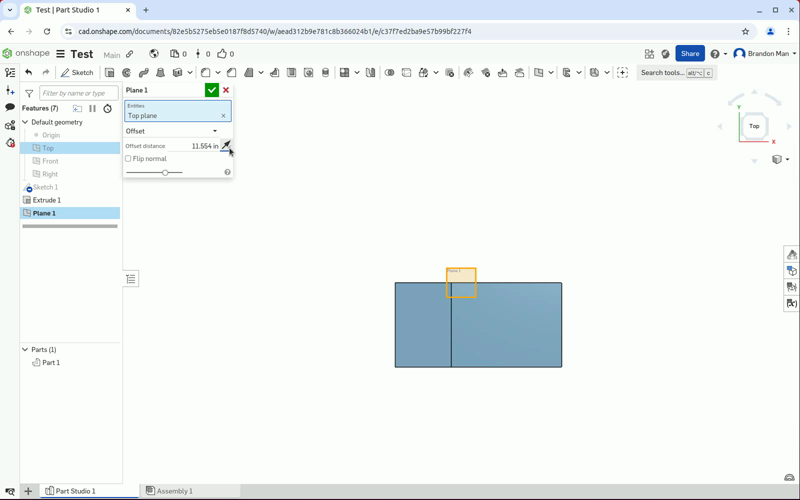
key(enter, 2)
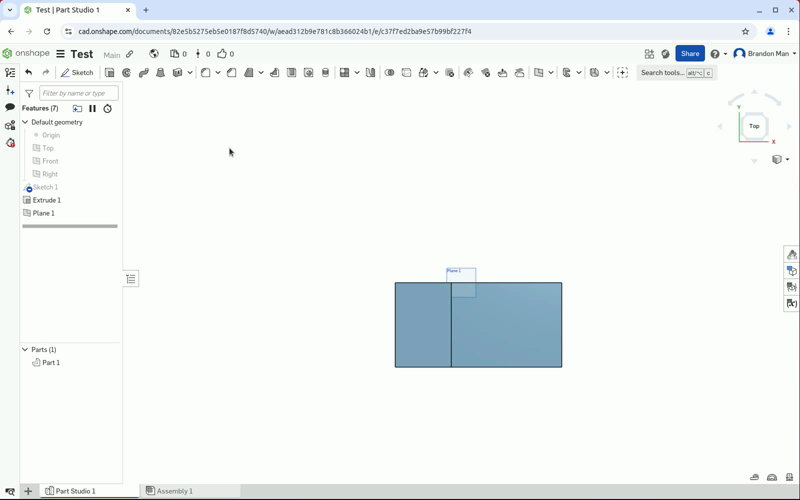
key(shift+s)
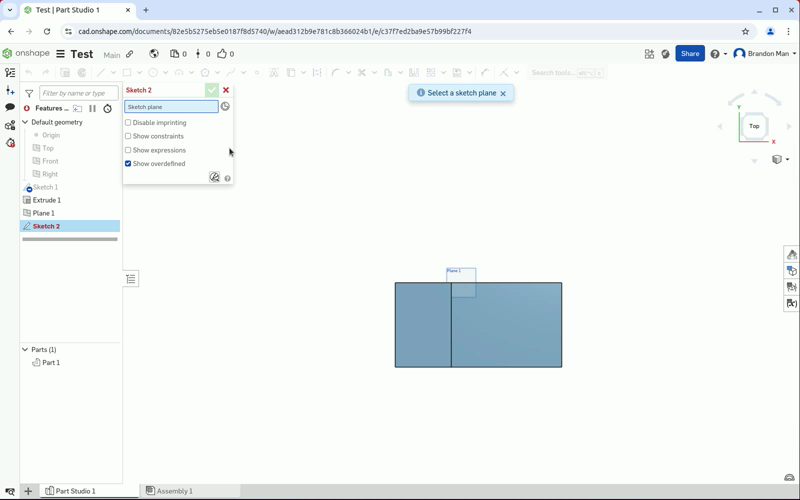
mouse_move(73, 215)
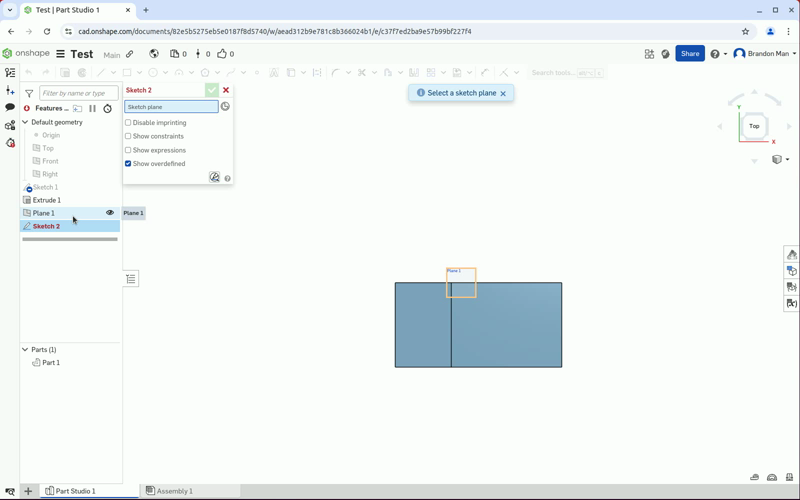
click(73, 215)
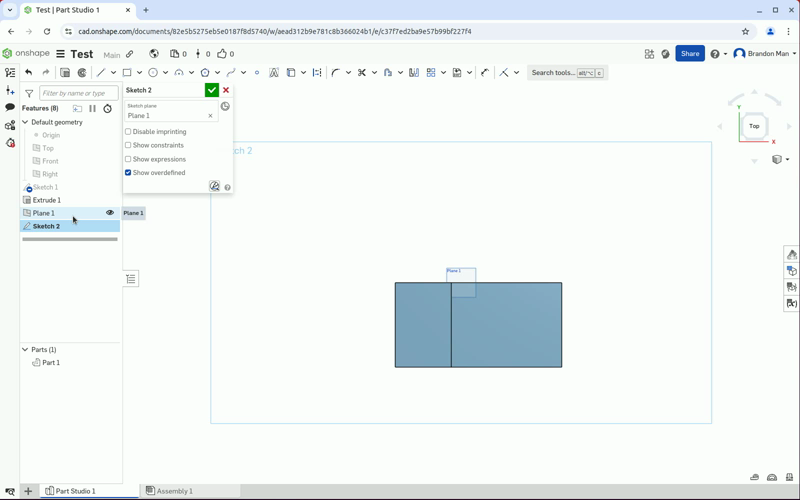
mouse_move(73, 352)
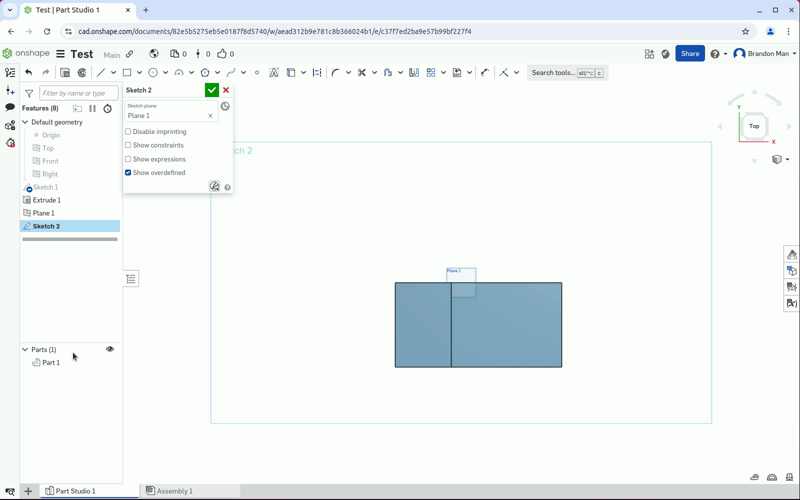
key(y)
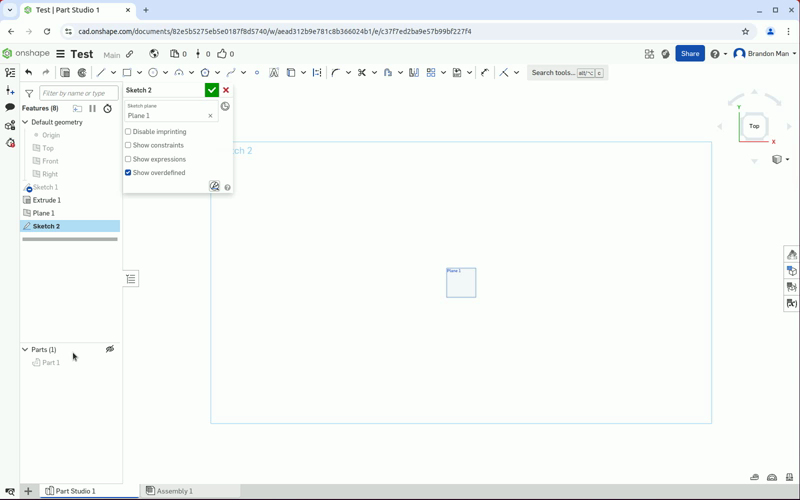
key(c)
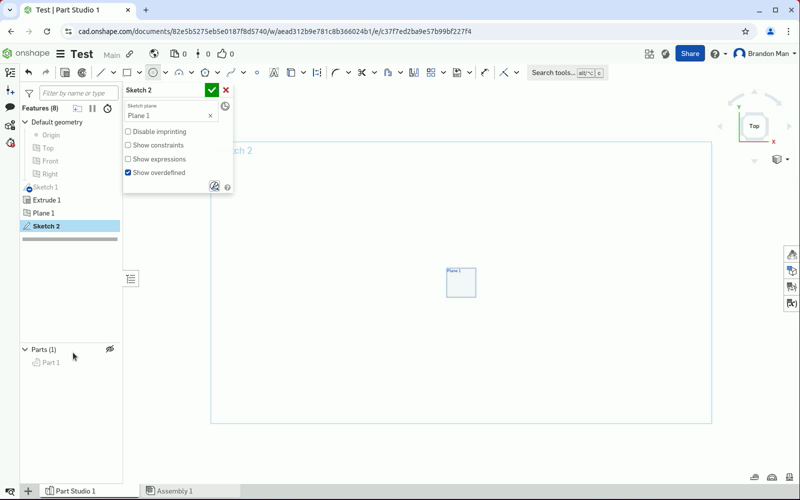
key_down(shift)
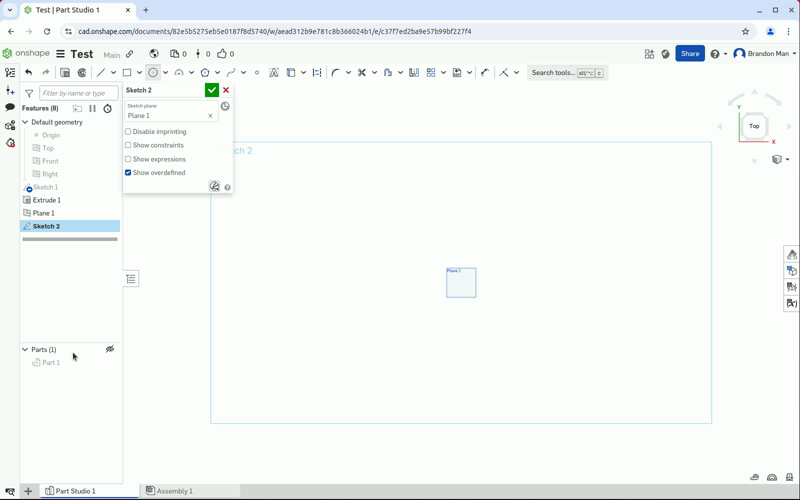
mouse_move(522, 325)
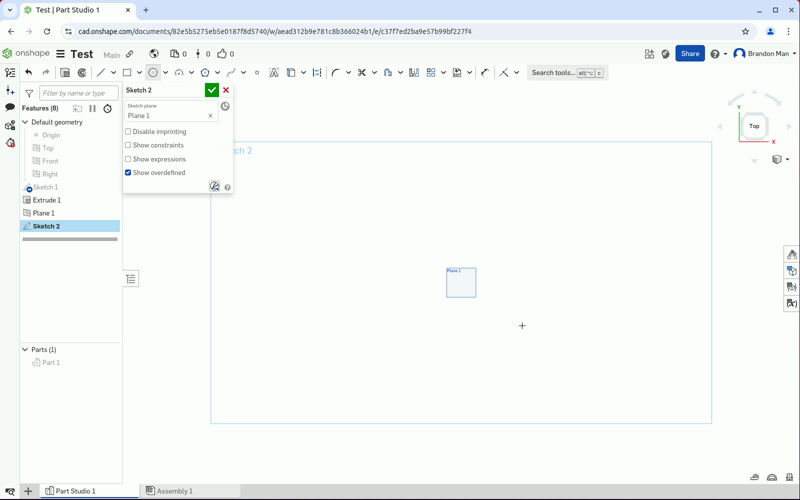
click(522, 325)
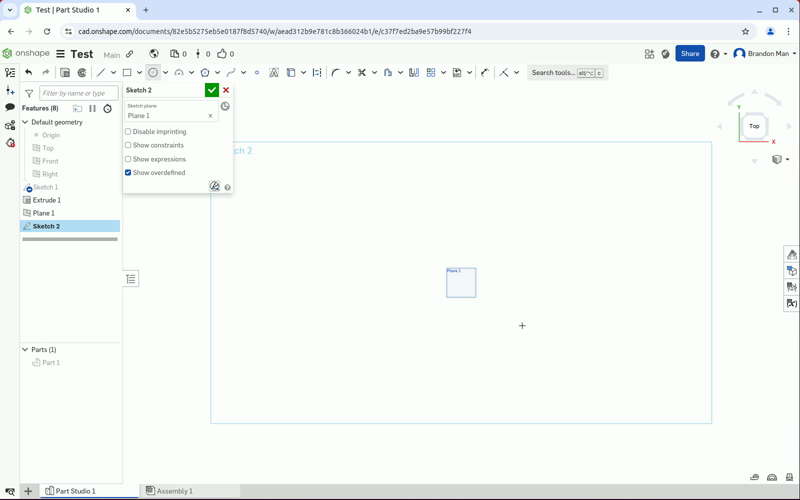
key_up(shift)
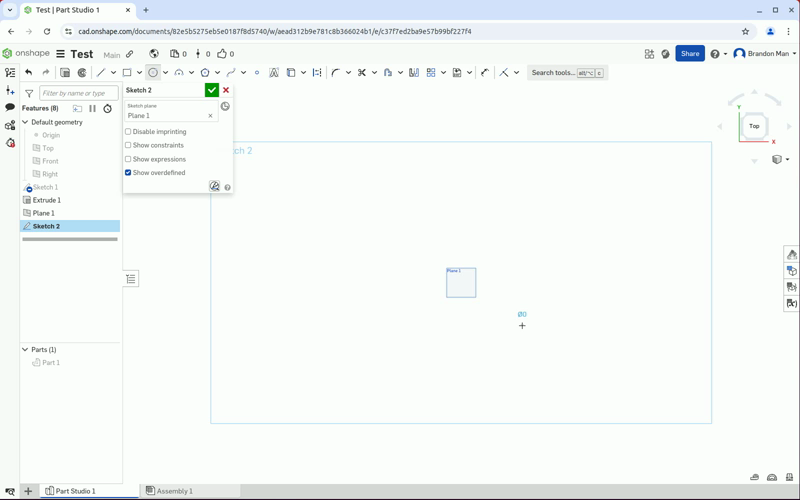
mouse_move(532, 325)
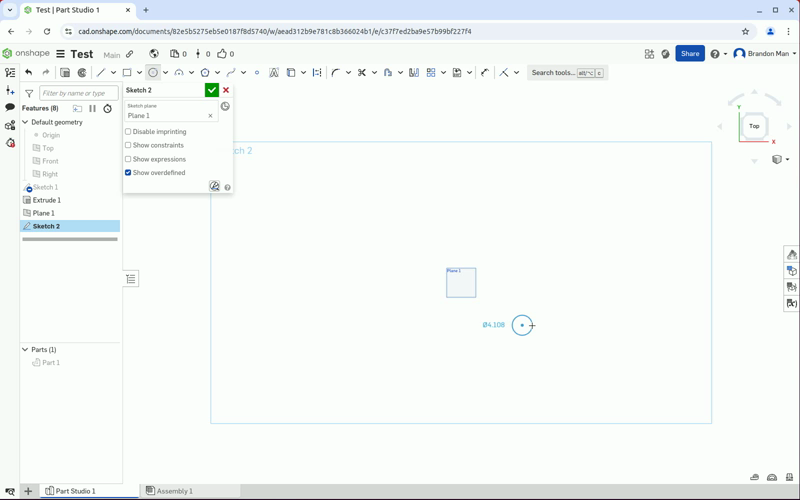
click(532, 325)
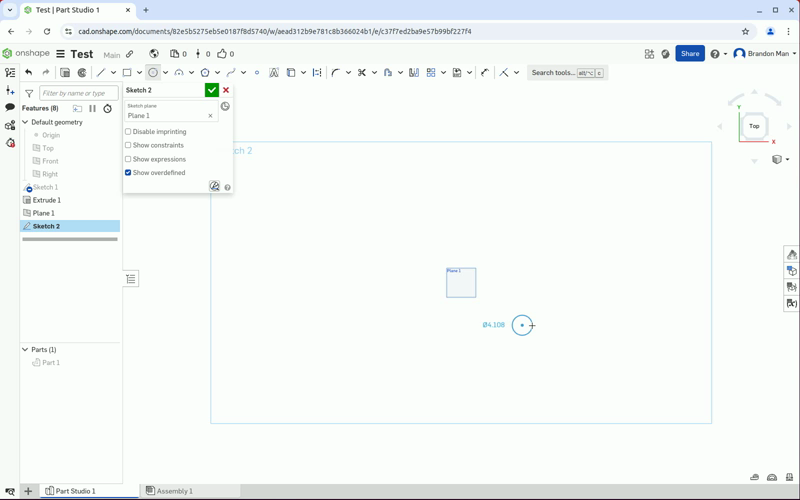
key(esc)
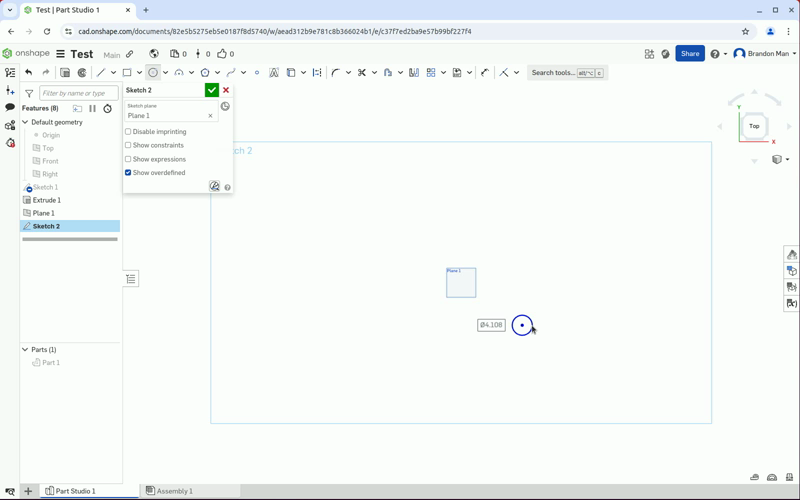
mouse_move(521, 319)
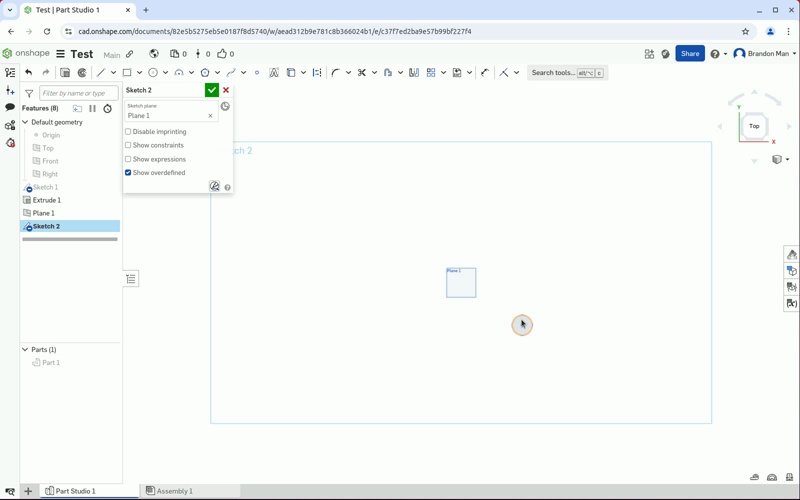
scroll(6)
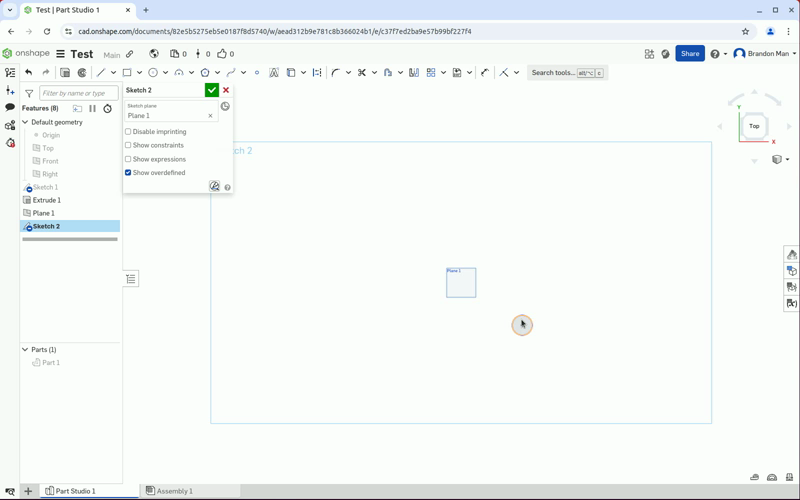
scroll(6)
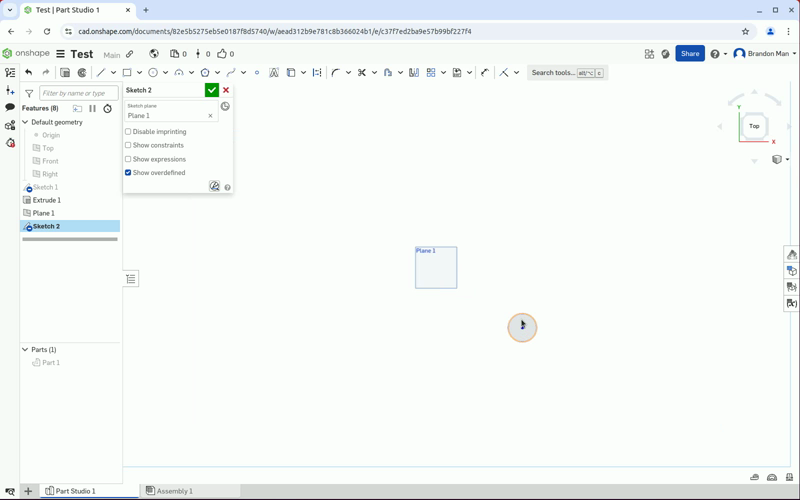
scroll(6)
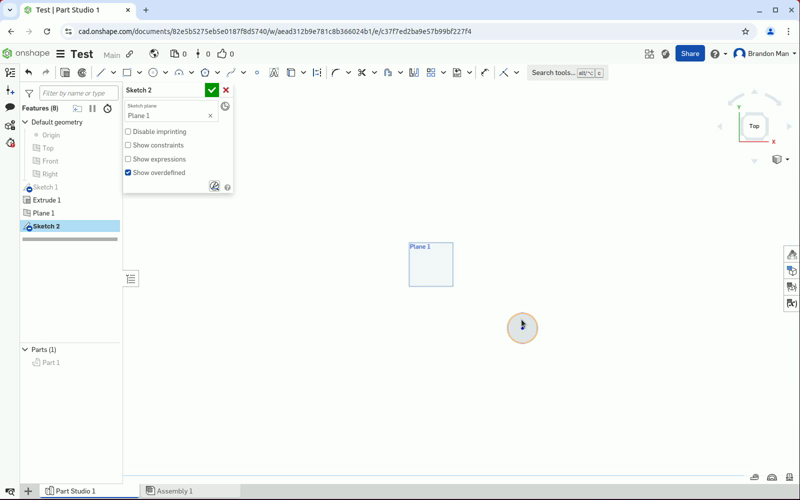
scroll(6)
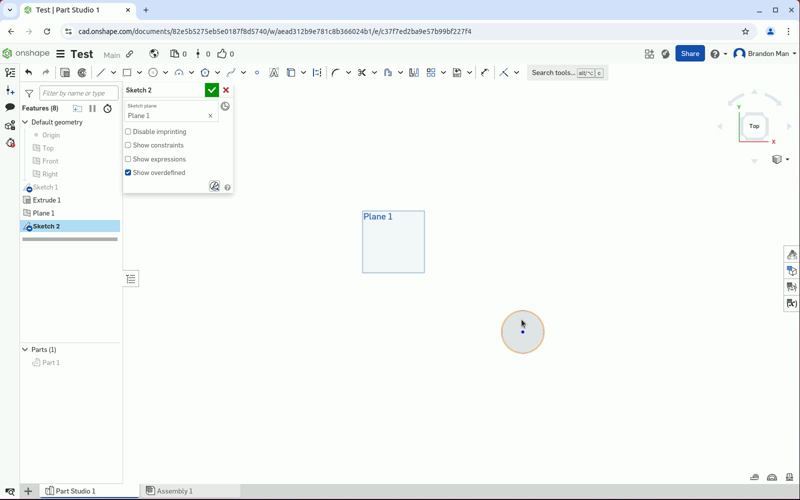
scroll(6)
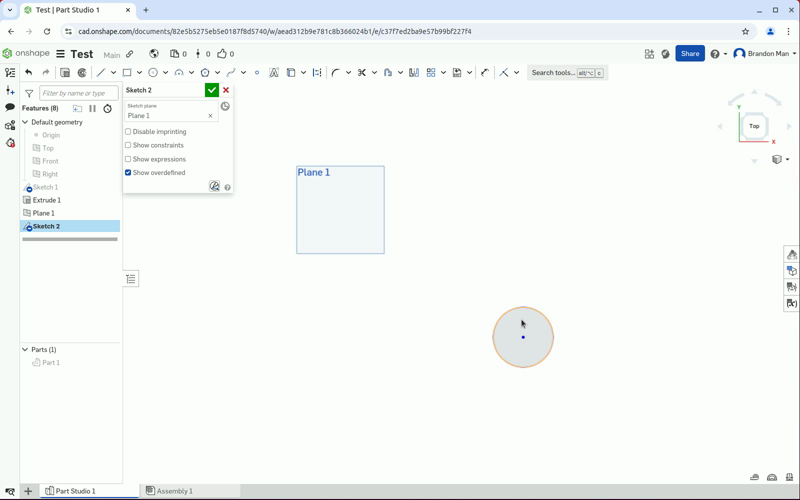
scroll(6)
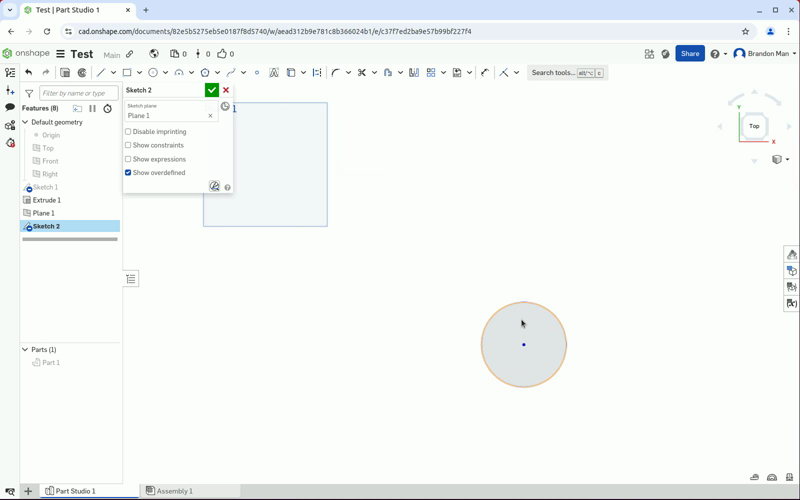
scroll(6)
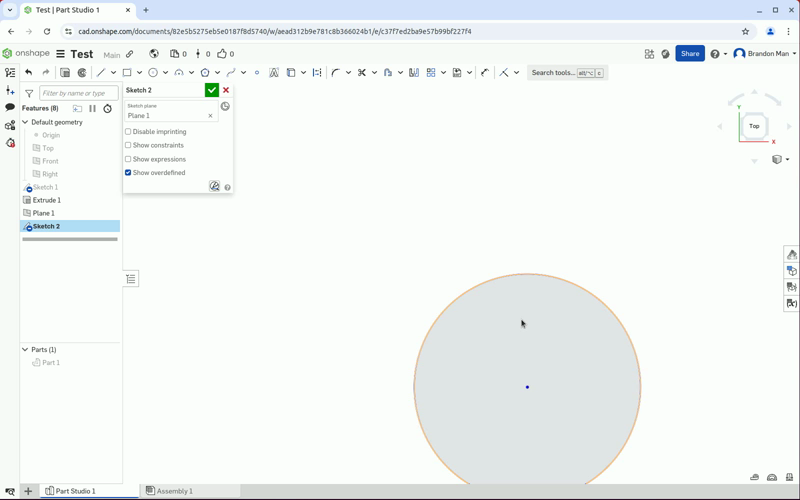
click(521, 319)
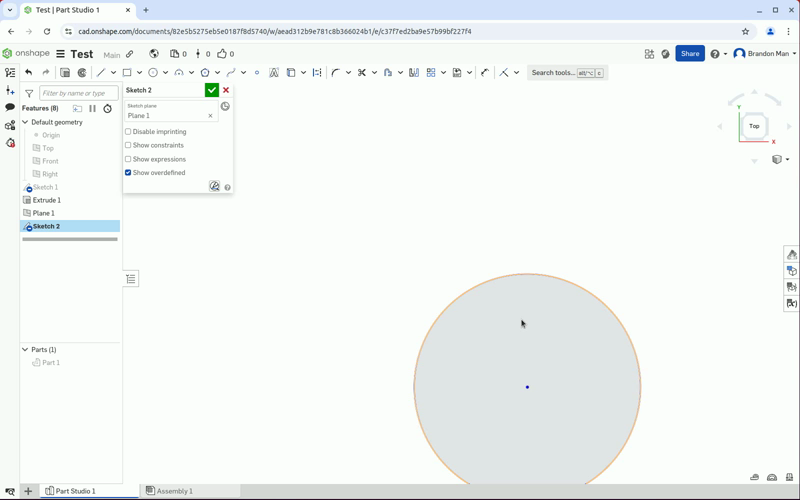
scroll(-6)
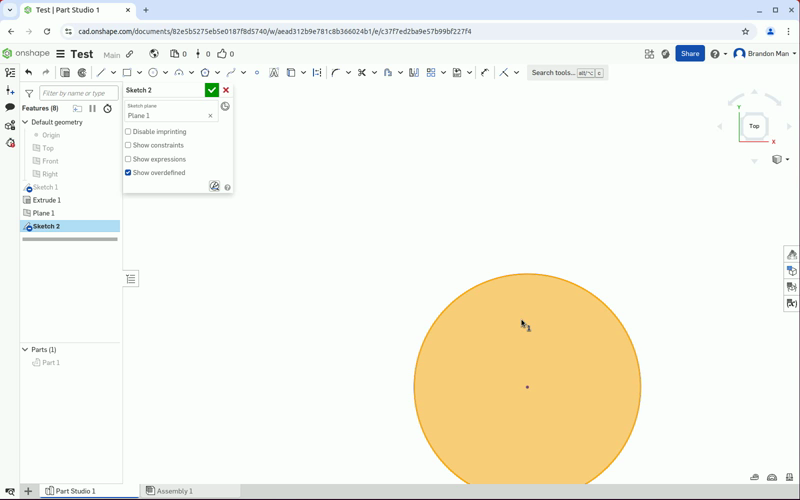
scroll(-6)
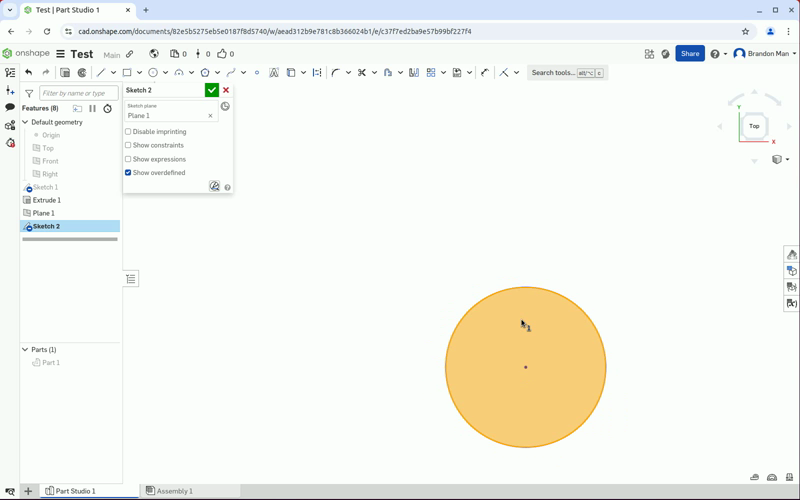
scroll(-6)
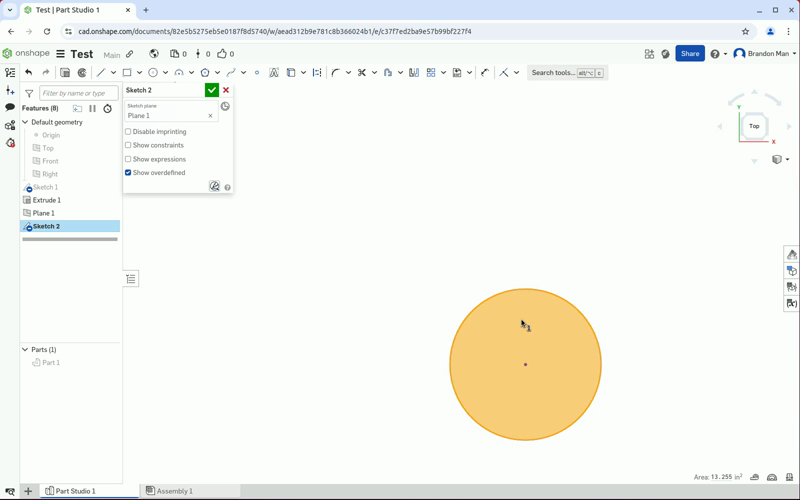
scroll(-6)
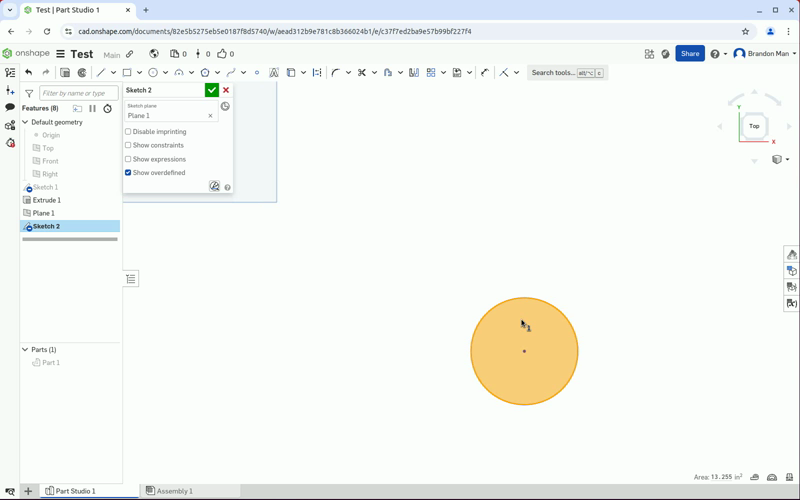
scroll(-6)
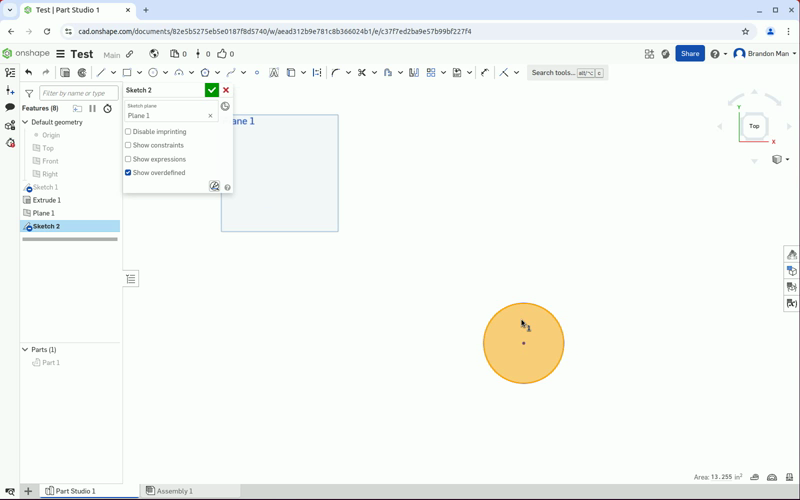
scroll(-6)
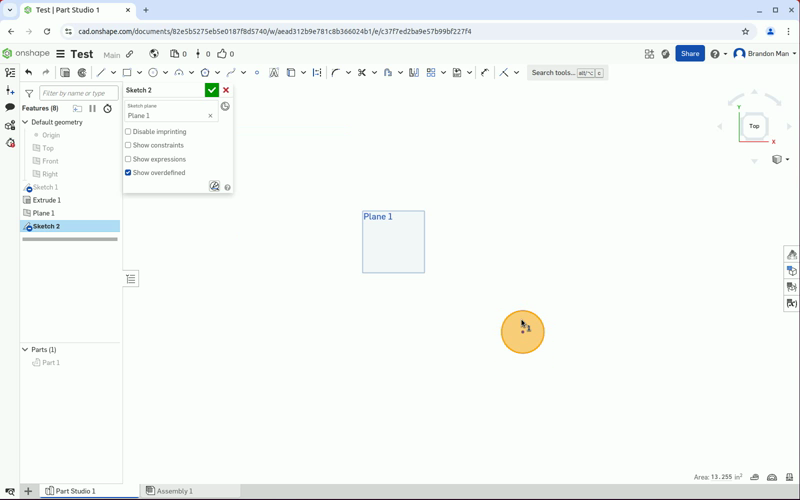
scroll(-6)
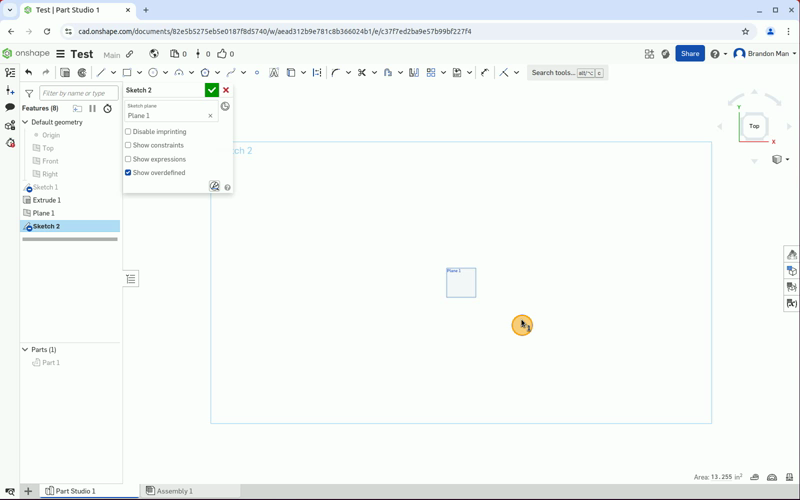
mouse_move(73, 352)
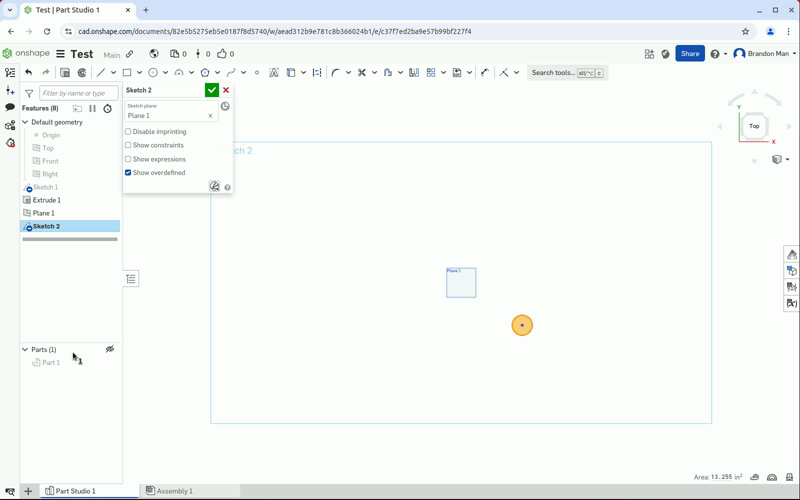
key(shift+y)
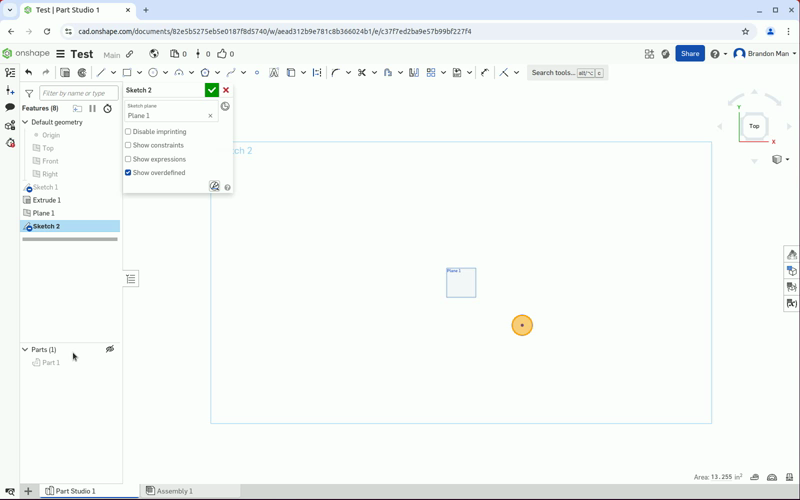
key(shift+e)
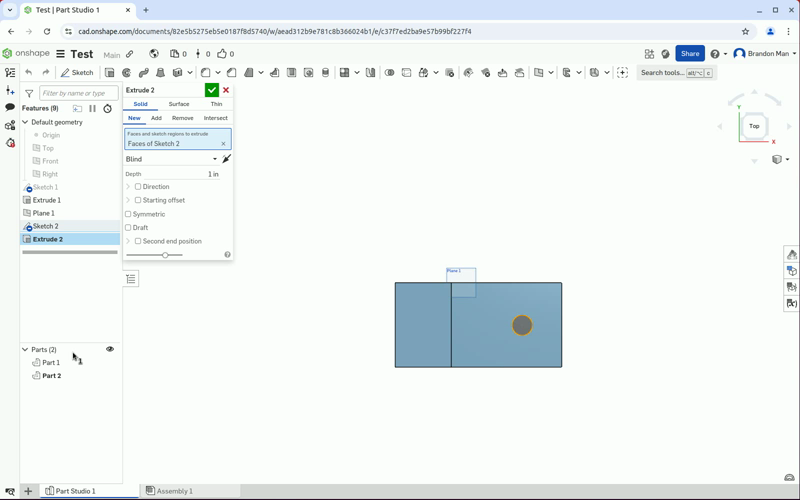
mouse_move(143, 106)
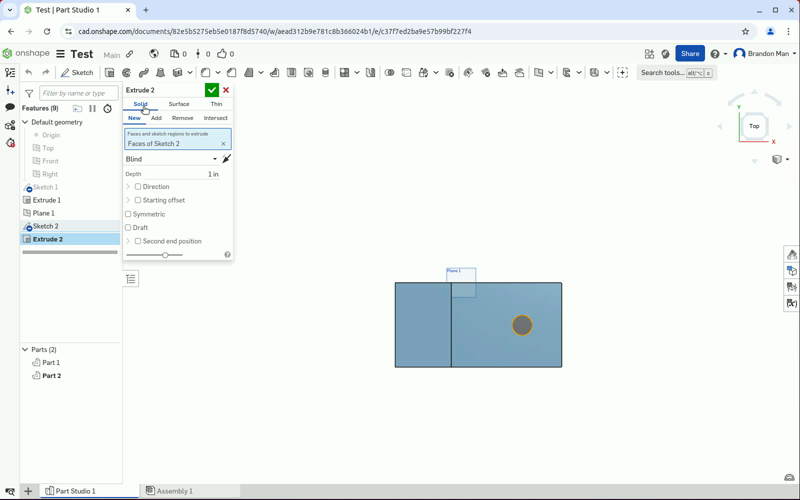
click(143, 106)
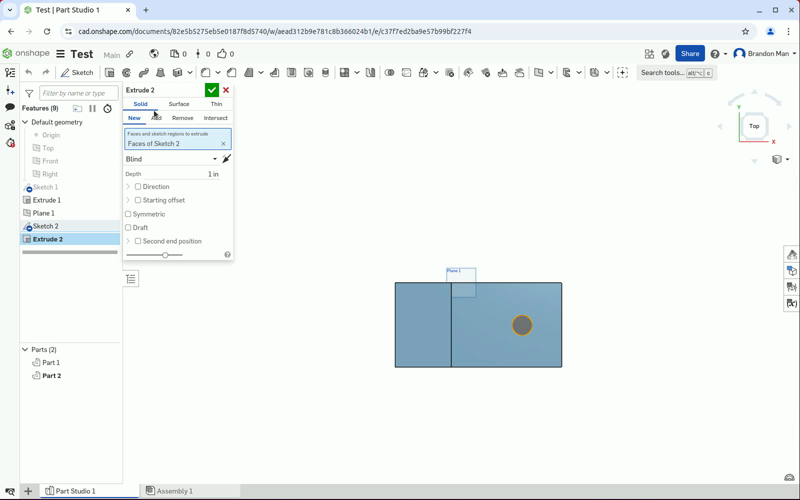
mouse_move(186, 120)
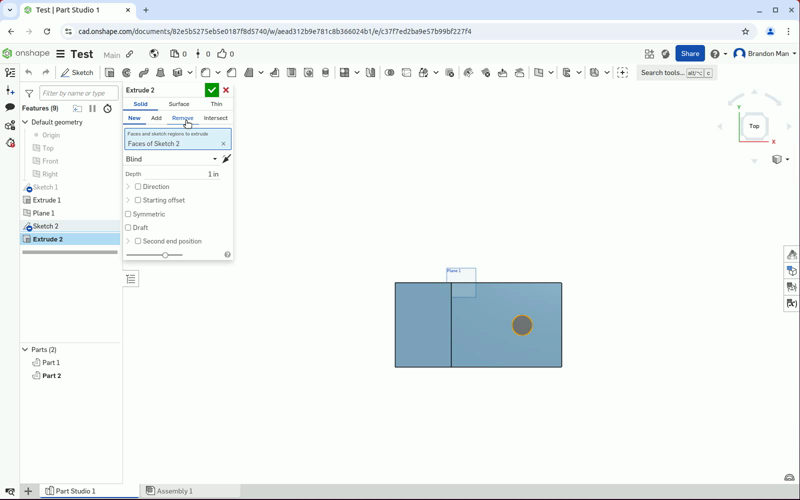
click(186, 120)
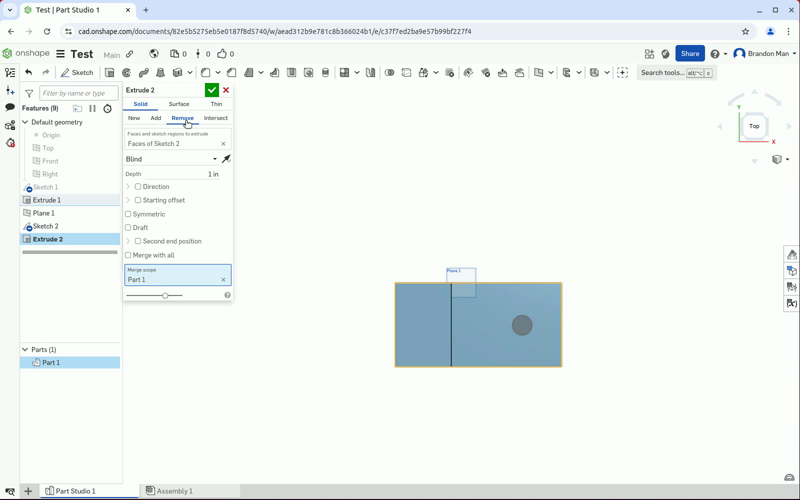
key(tab, 4)
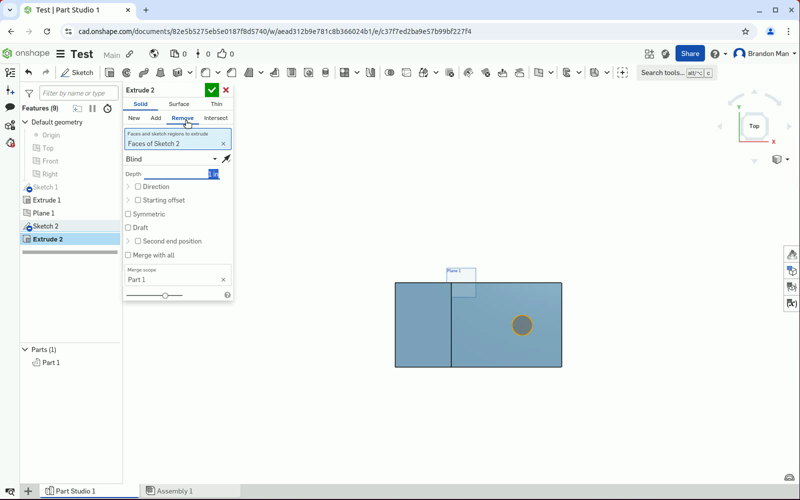
text(28.885)
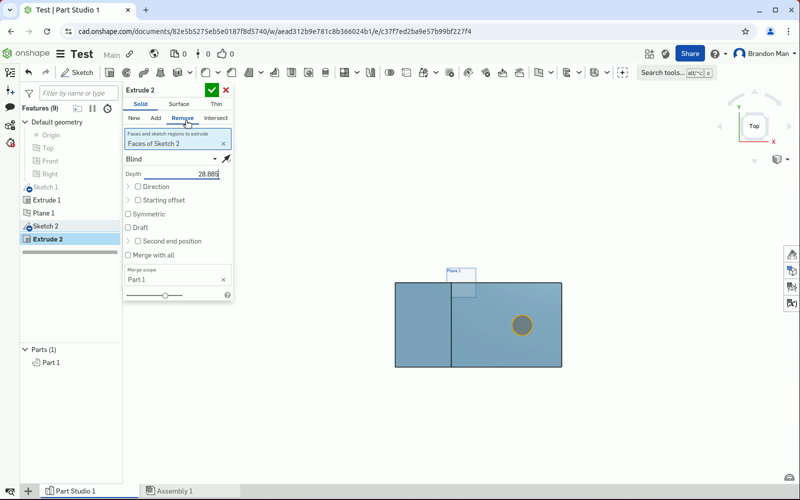
key(tab, 6)
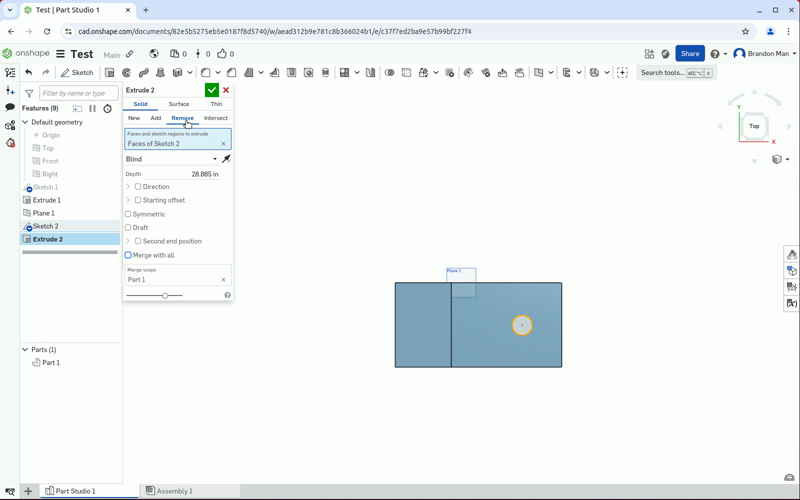
key(space)
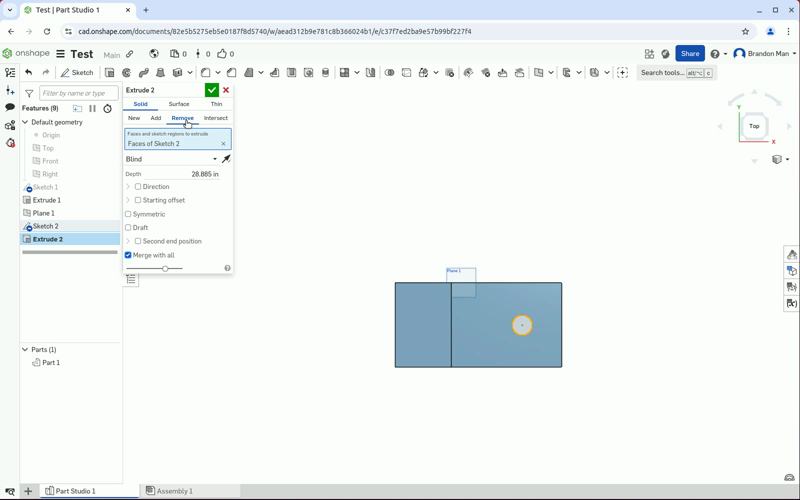
key(enter)
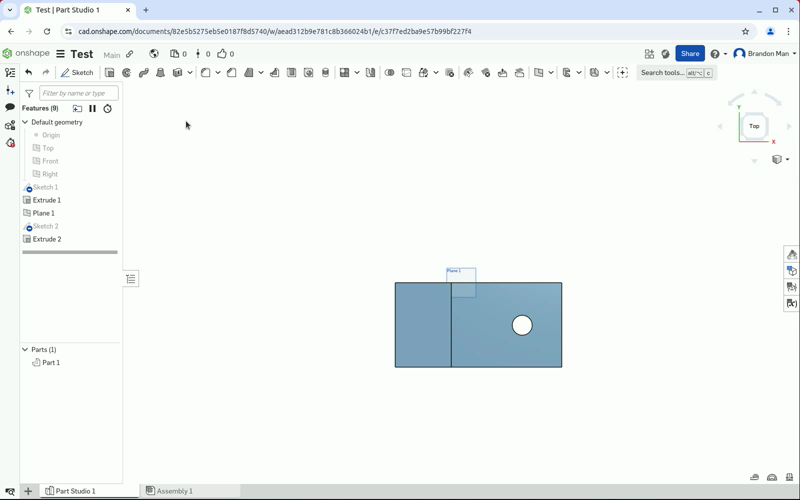
key(shift+h)
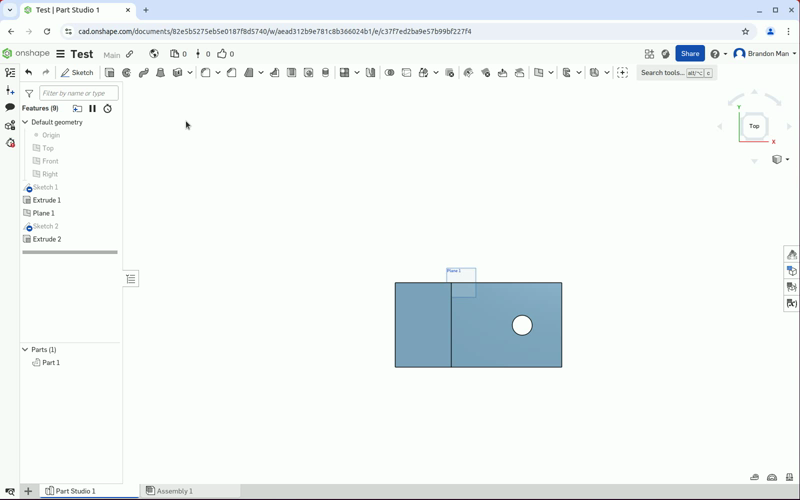
key(shift+h)
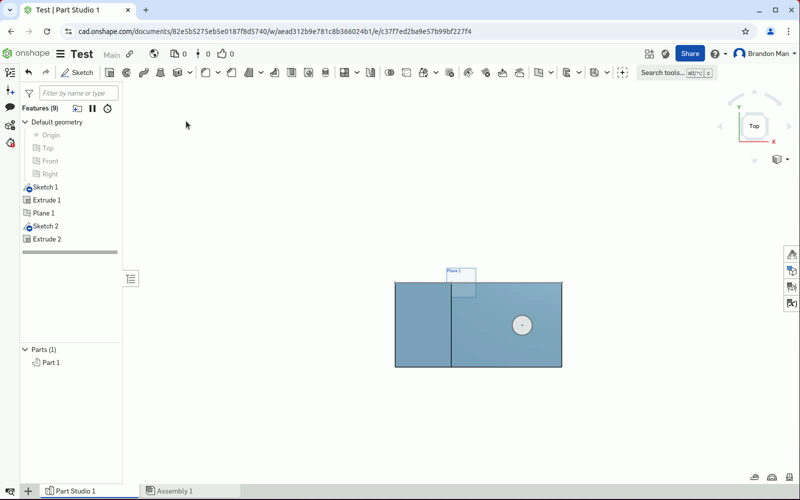
key(shift+7)
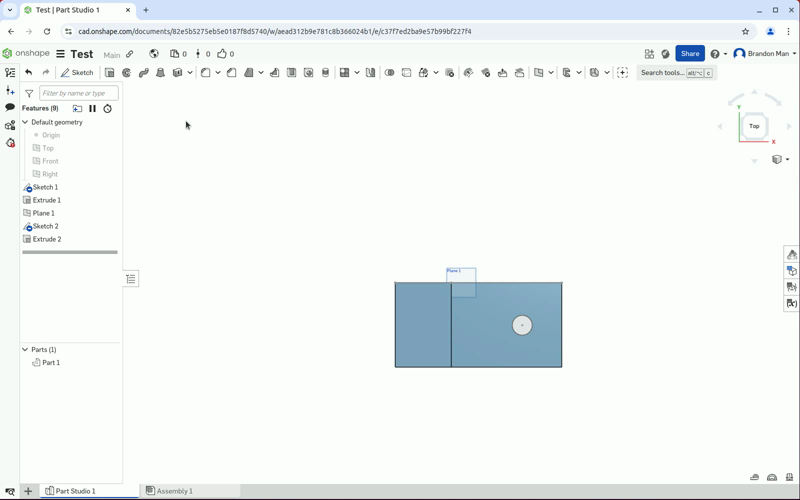
key(up, 3)
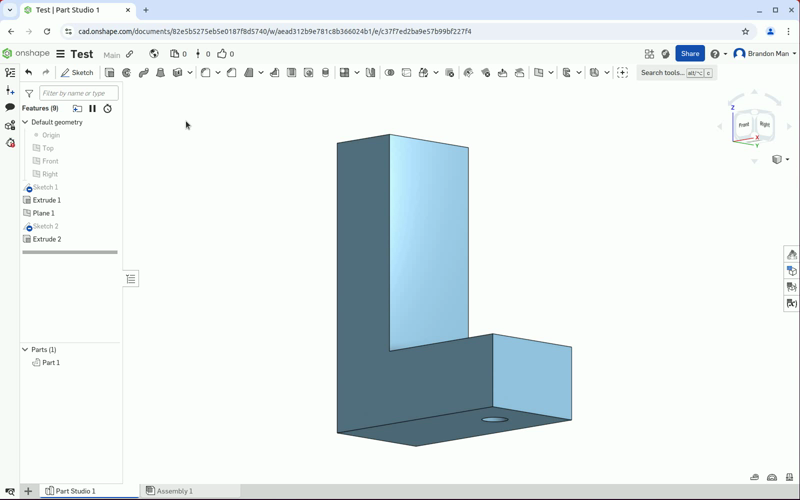
key(left, 3)
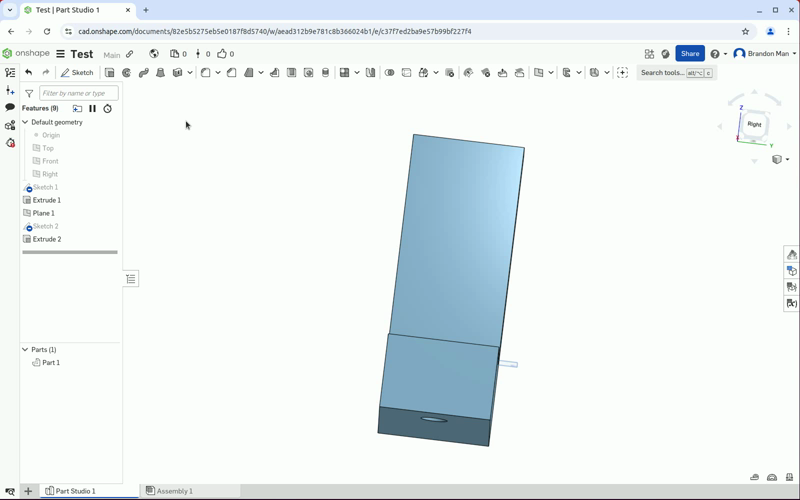
key(right, 3)
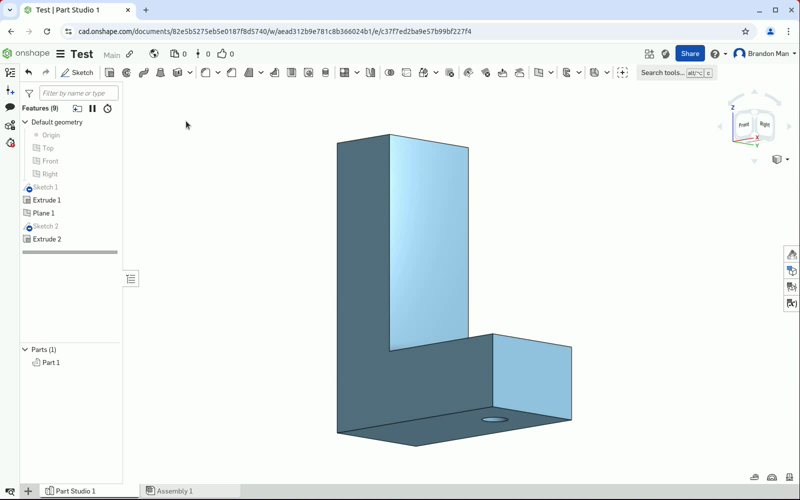
key(down, 3)
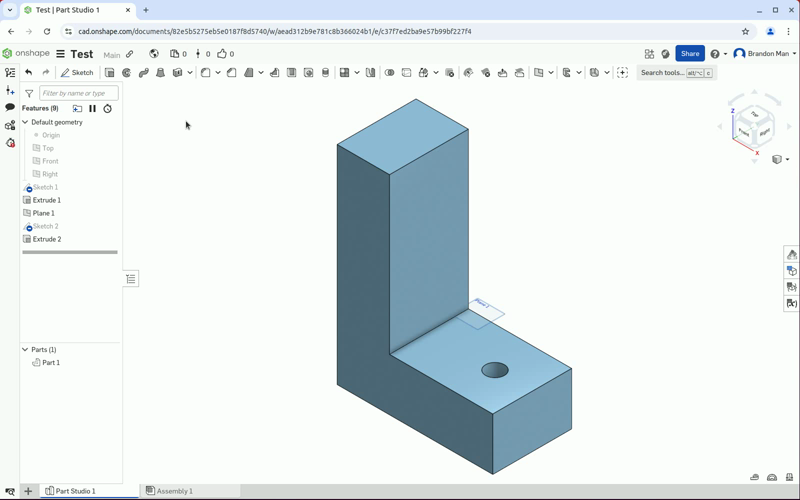
mouse_move(73, 189)
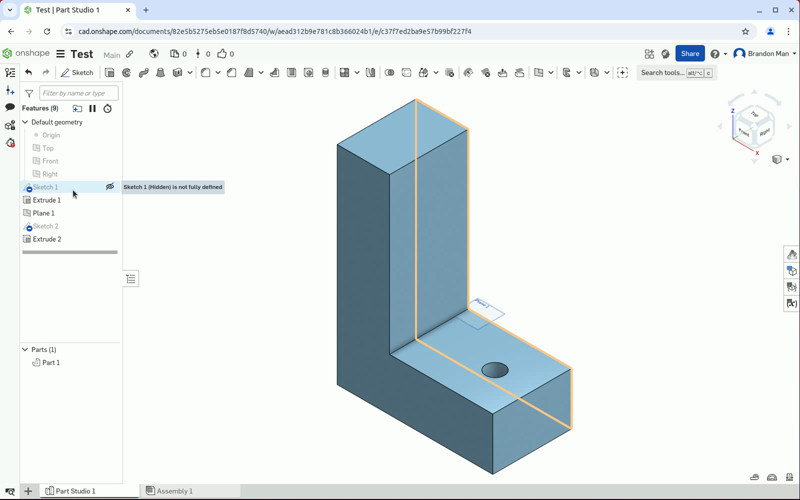
click(73, 189)